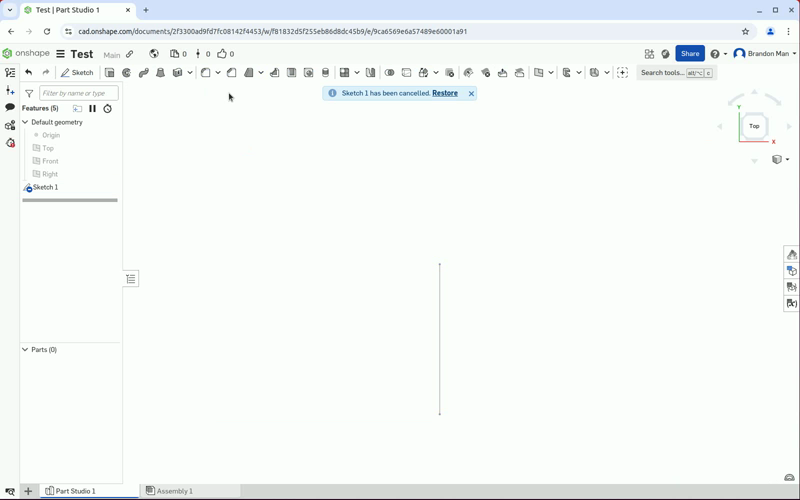
key(shift+h)
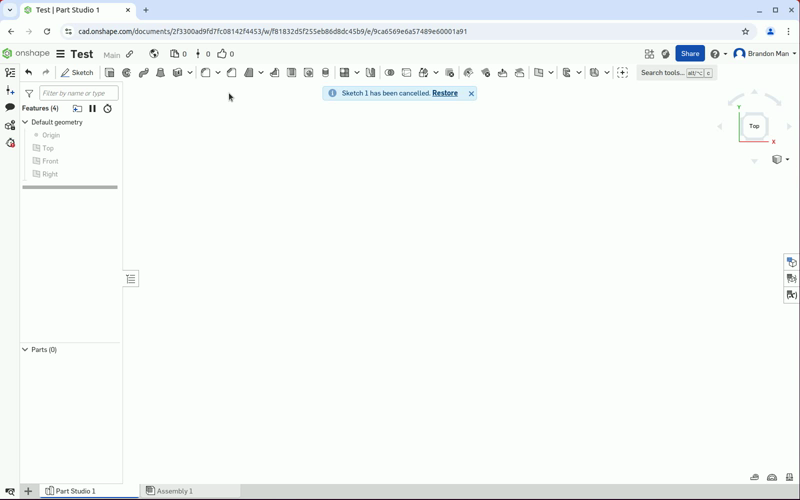
mouse_move(73, 352)
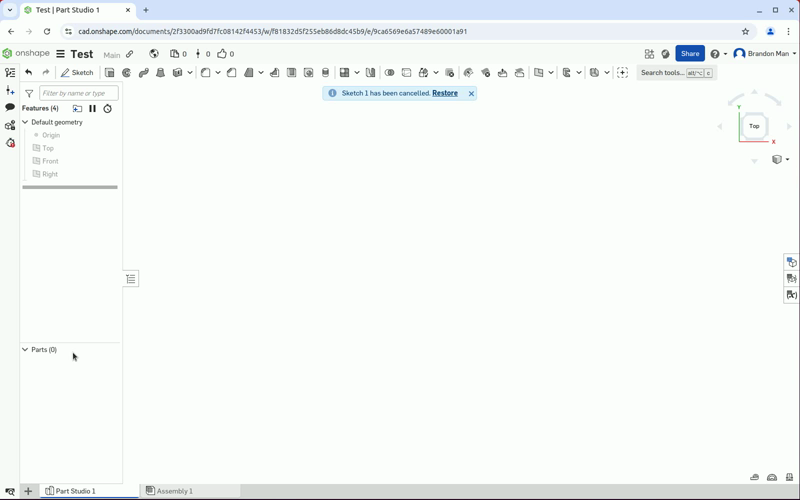
key(y)
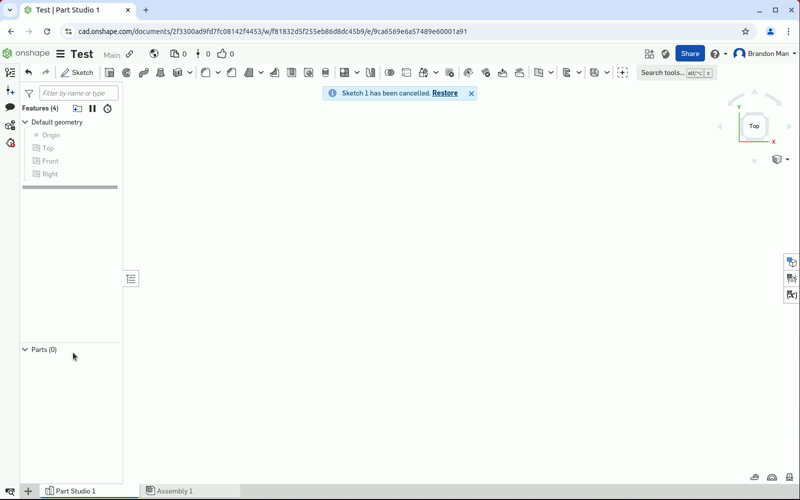
key(shift+p)
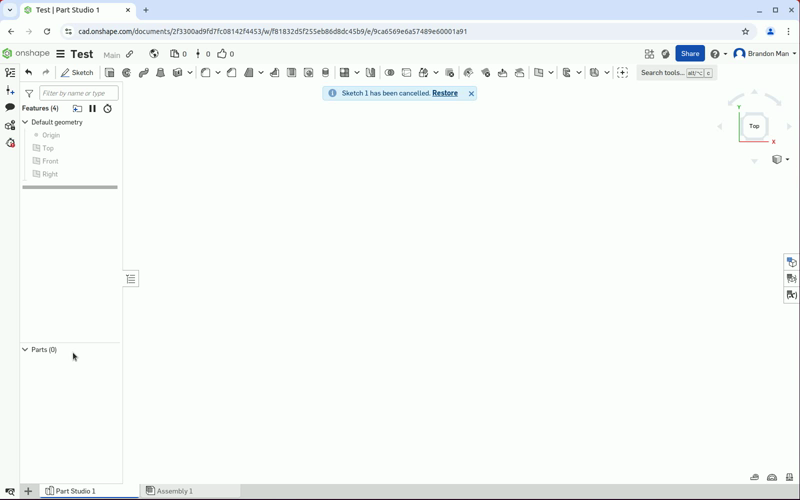
key(space)
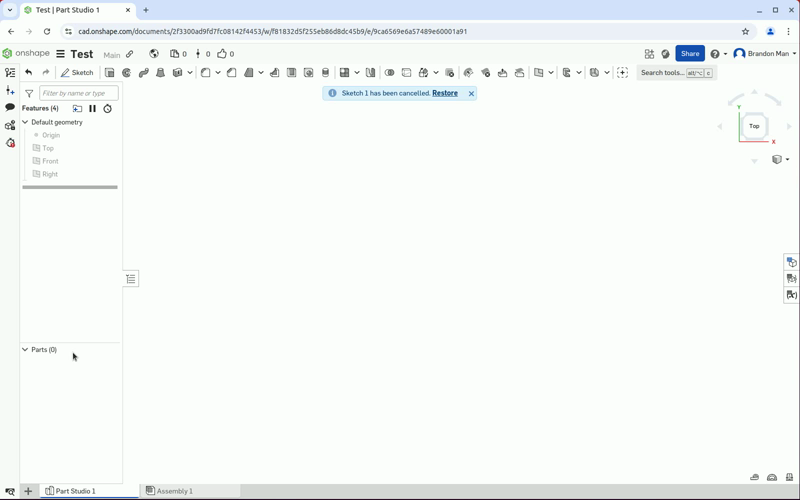
key_down(shift)
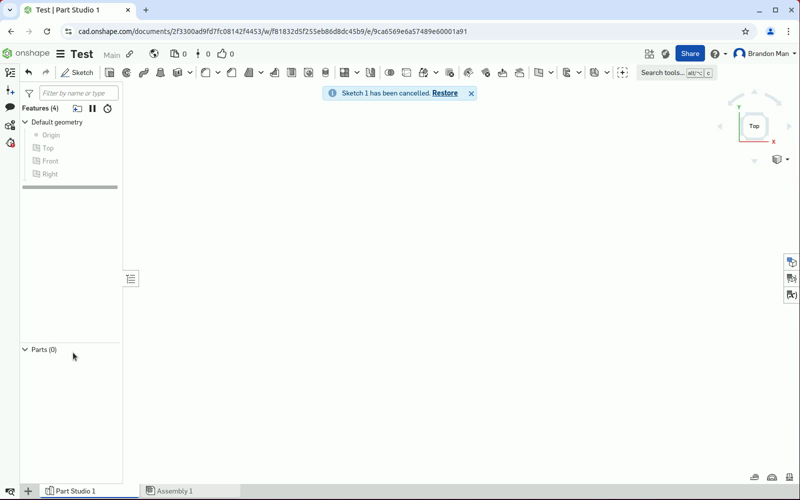
key(up)
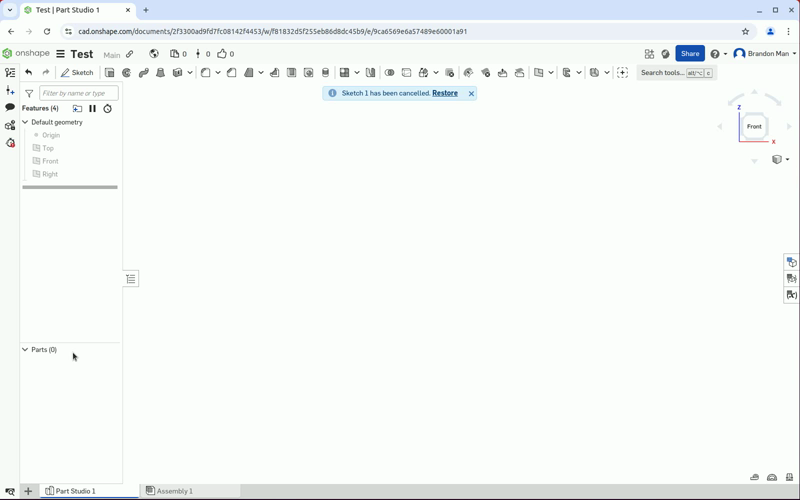
key_up(shift)
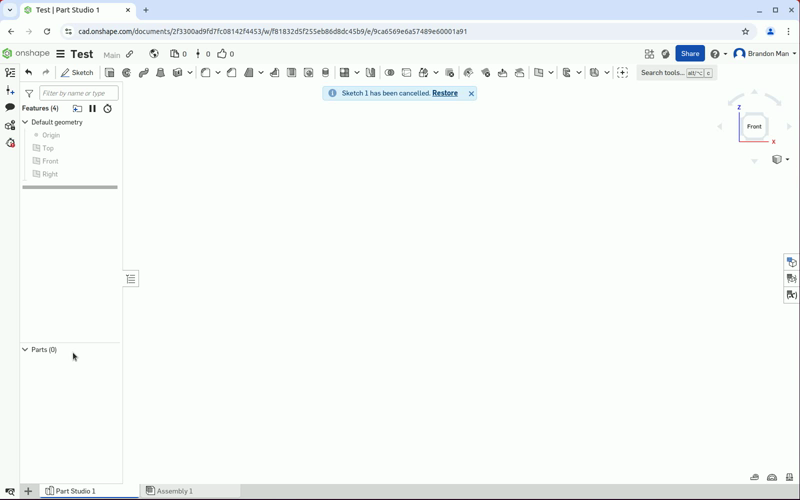
mouse_move(73, 352)
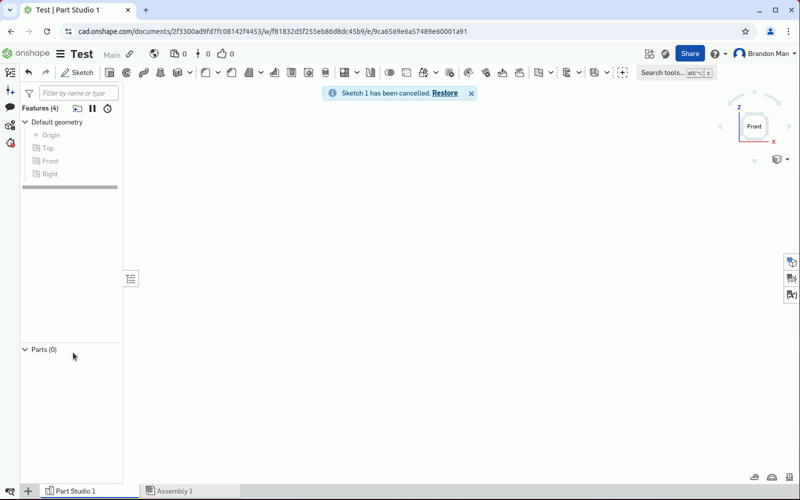
key(shift+y)
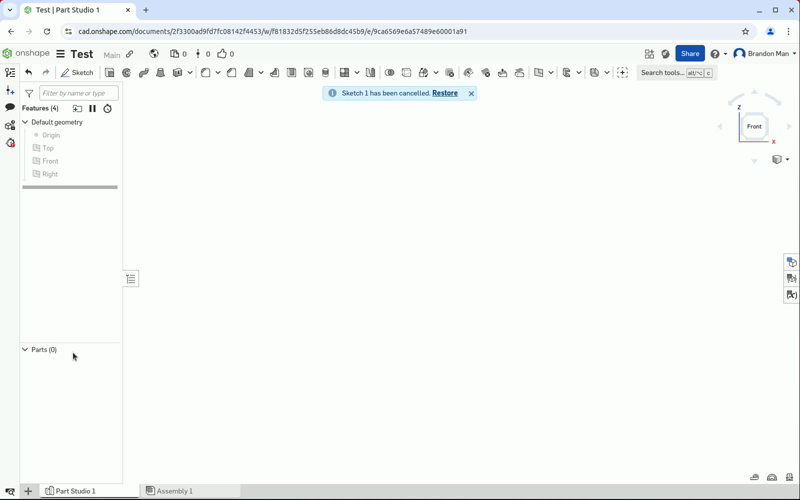
key(shift+s)
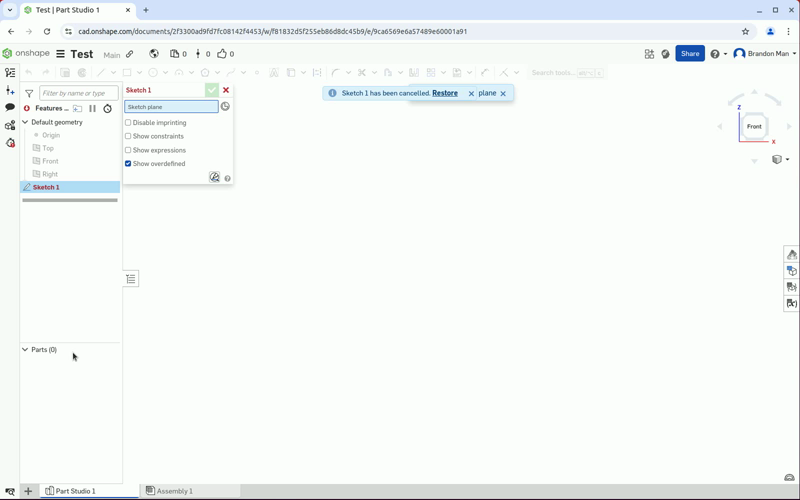
mouse_move(73, 163)
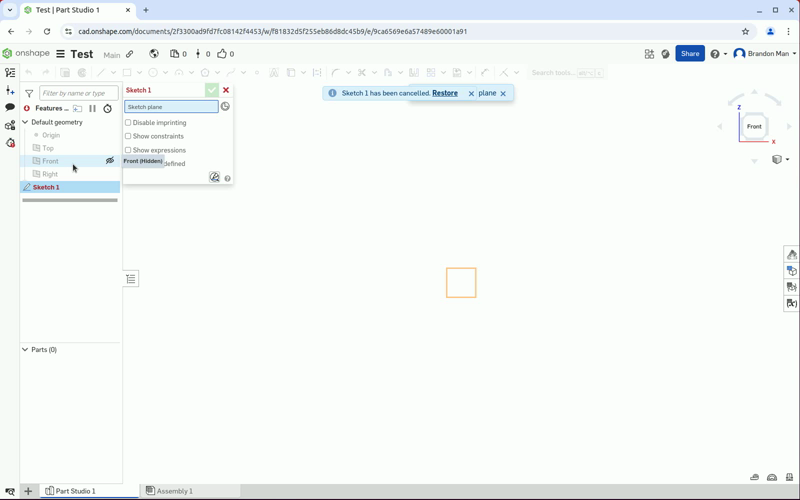
click(73, 163)
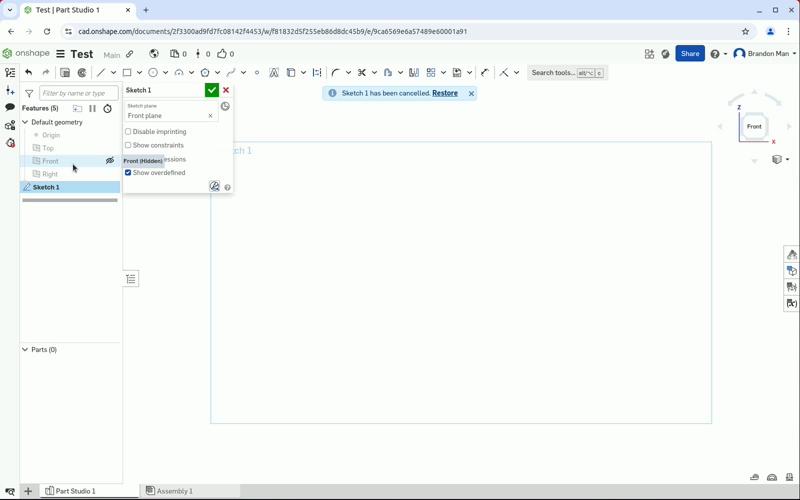
mouse_move(73, 352)
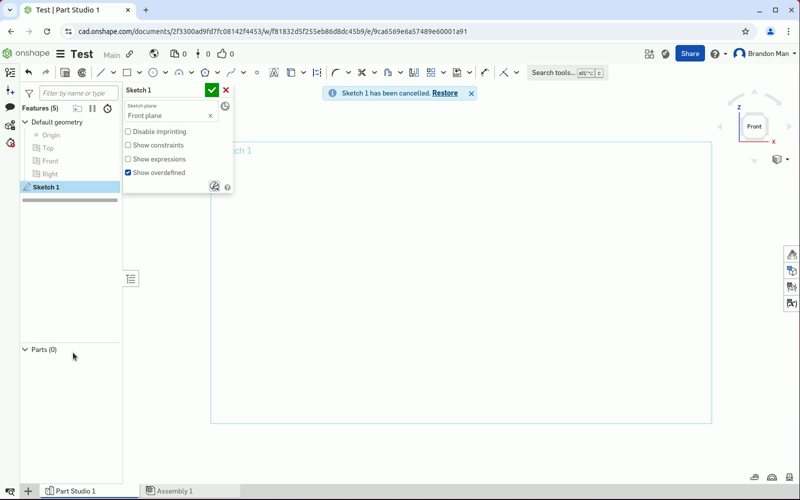
key(y)
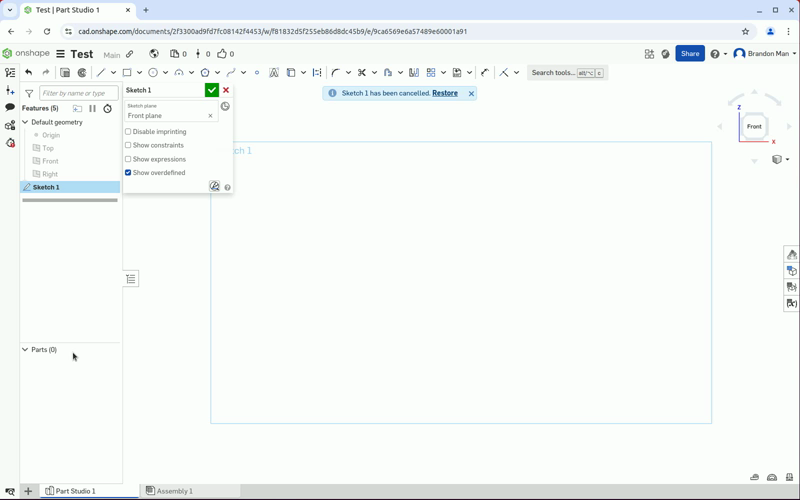
key(l)
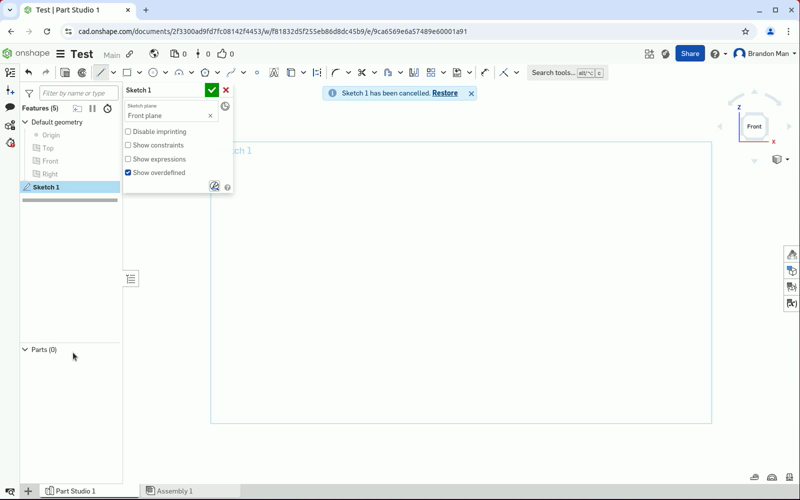
key_down(shift)
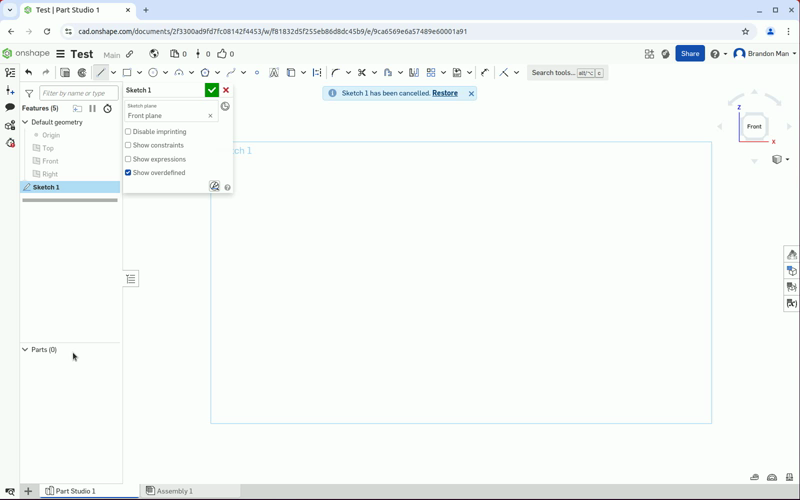
mouse_move(451, 287)
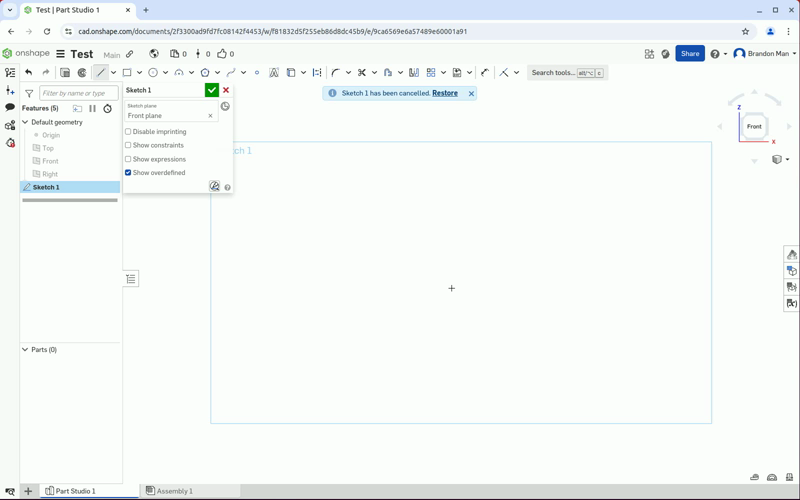
click(451, 287)
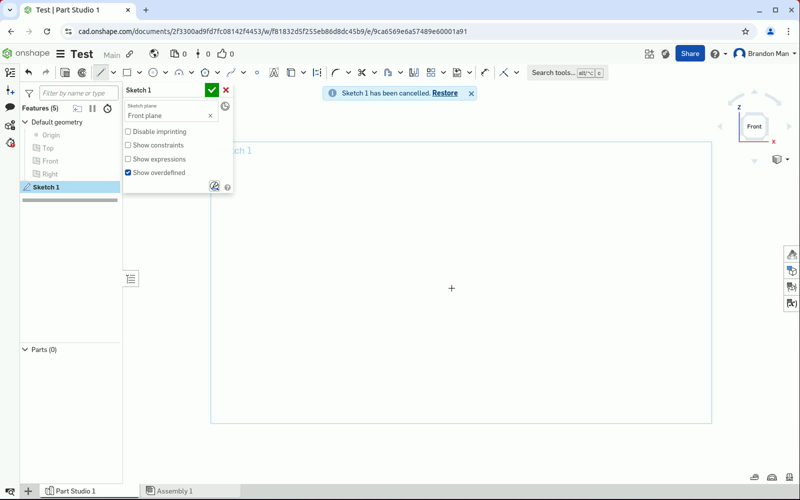
key_up(shift)
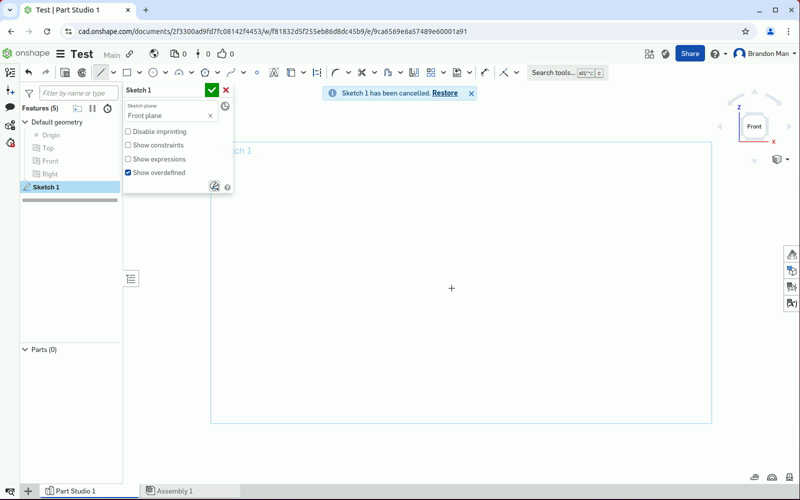
key_down(shift)
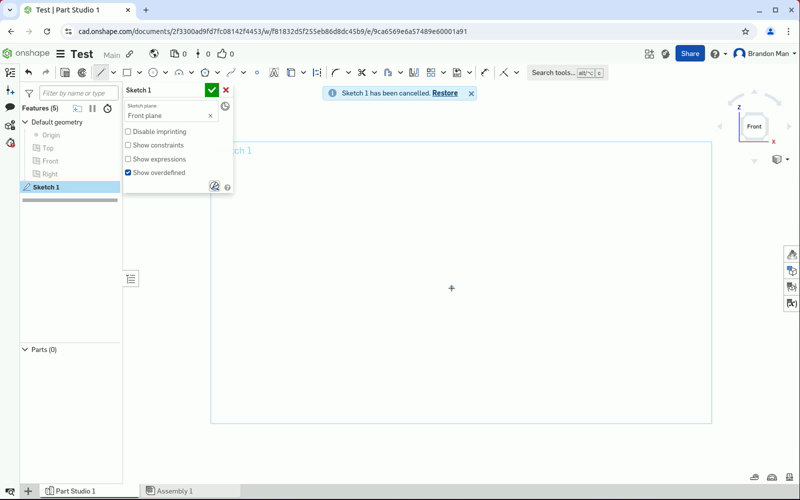
mouse_move(533, 287)
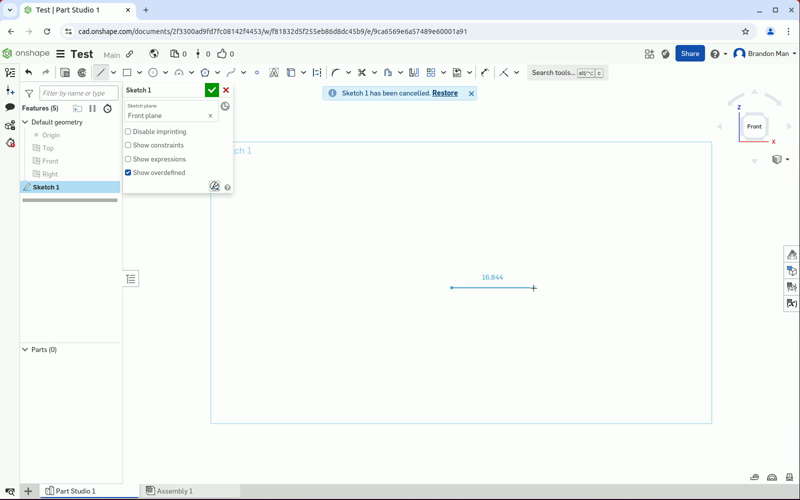
click(533, 287)
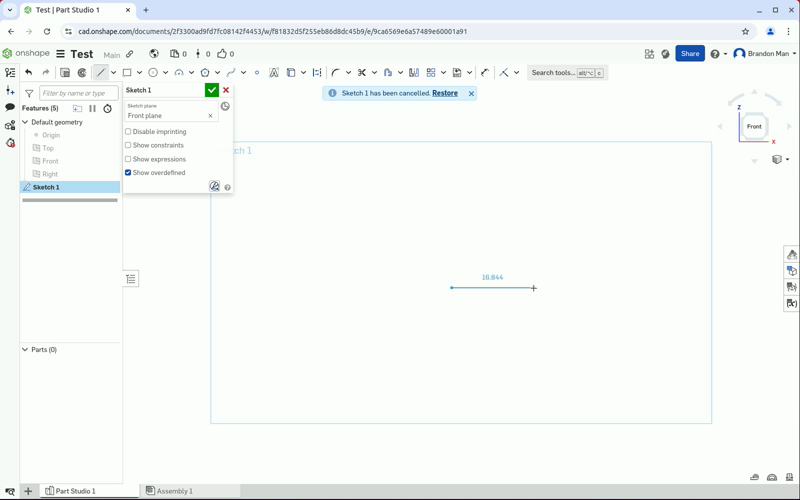
key_up(shift)
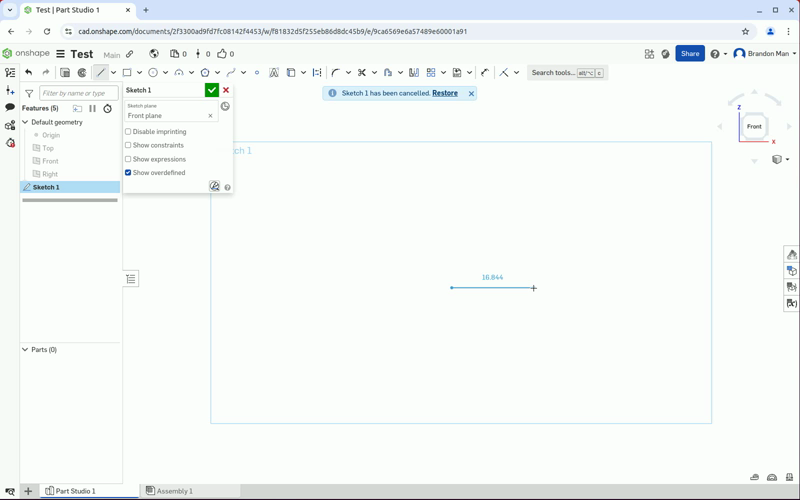
key_down(shift)
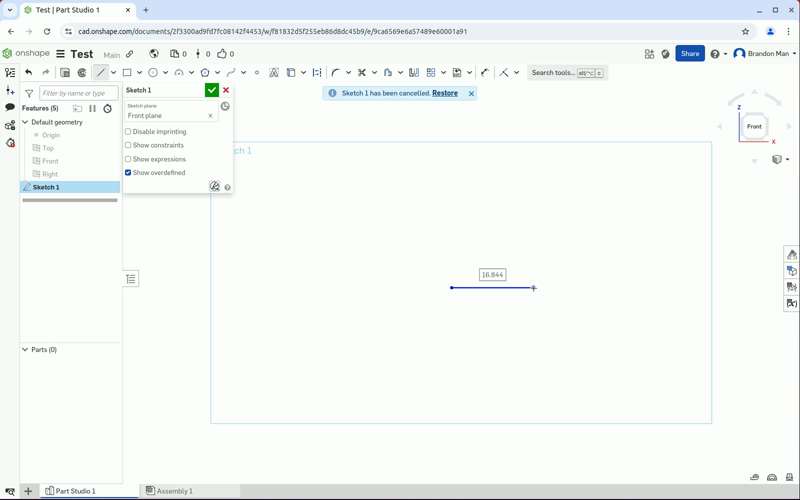
mouse_move(533, 205)
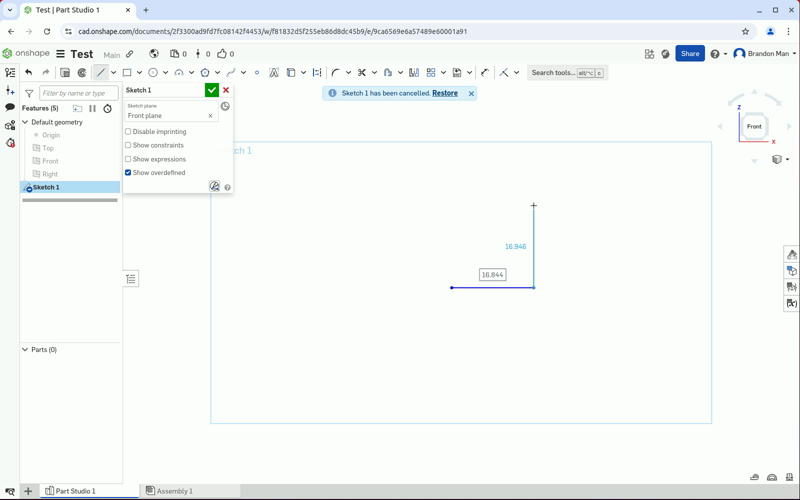
click(533, 205)
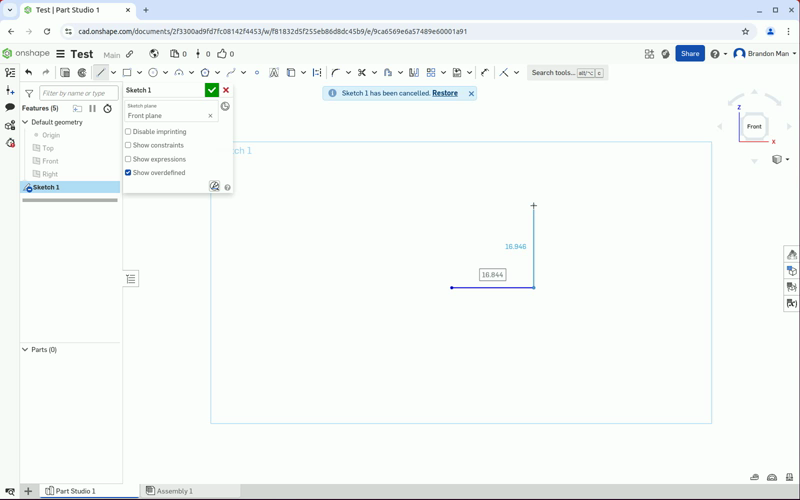
key_up(shift)
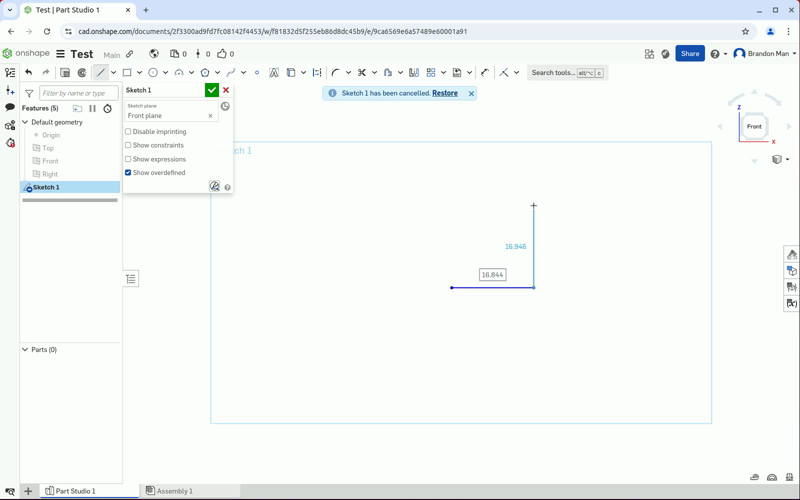
key_down(shift)
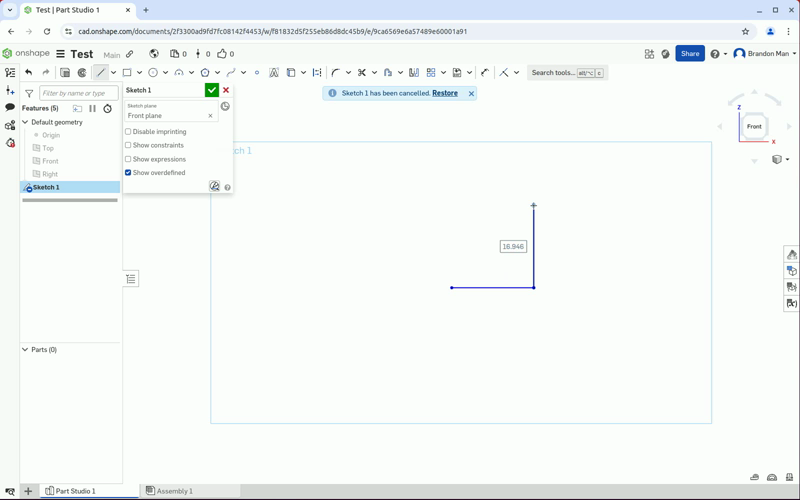
mouse_move(451, 205)
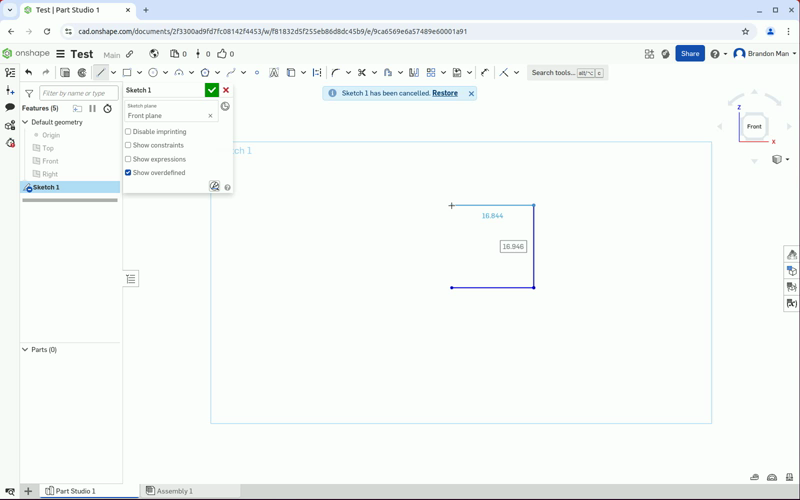
click(451, 205)
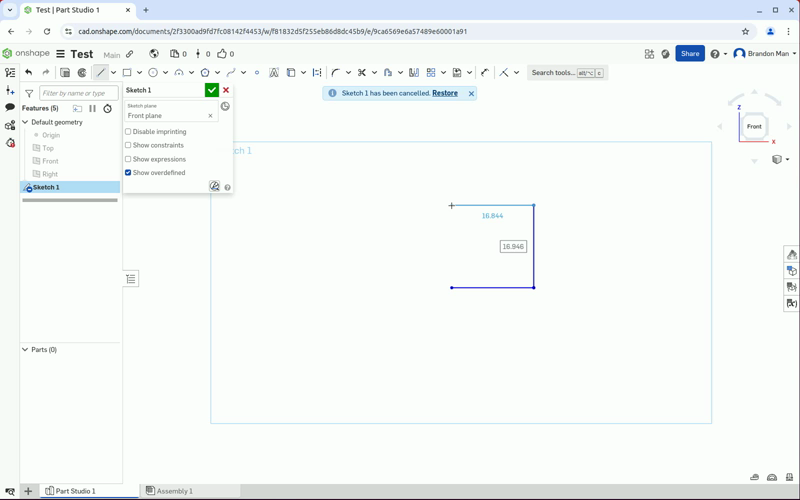
key_up(shift)
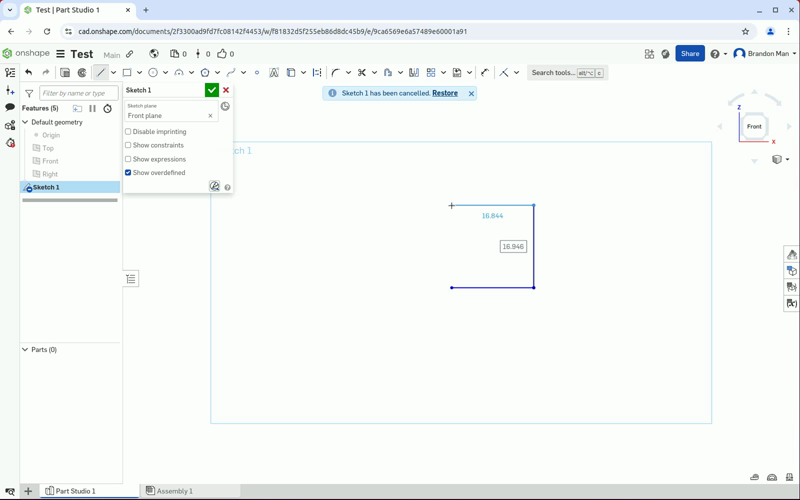
key_down(shift)
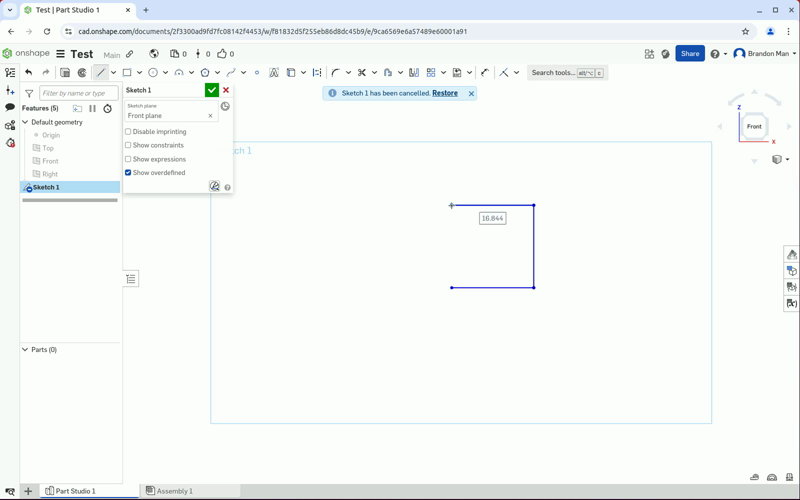
mouse_move(451, 287)
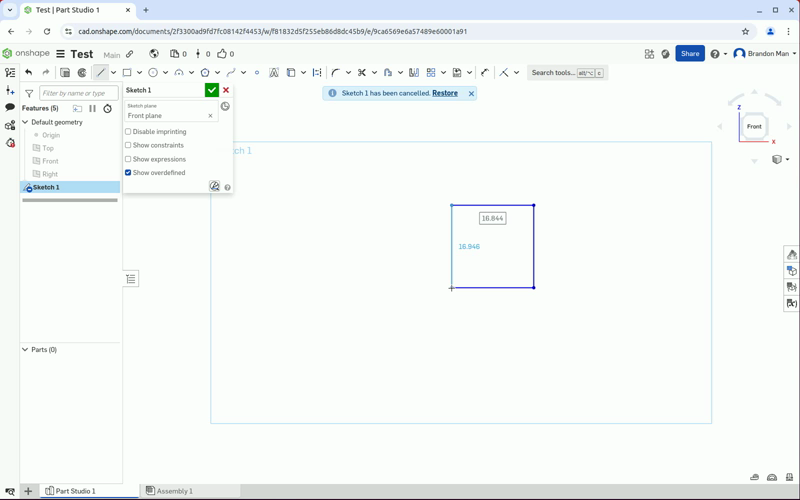
key_up(shift)
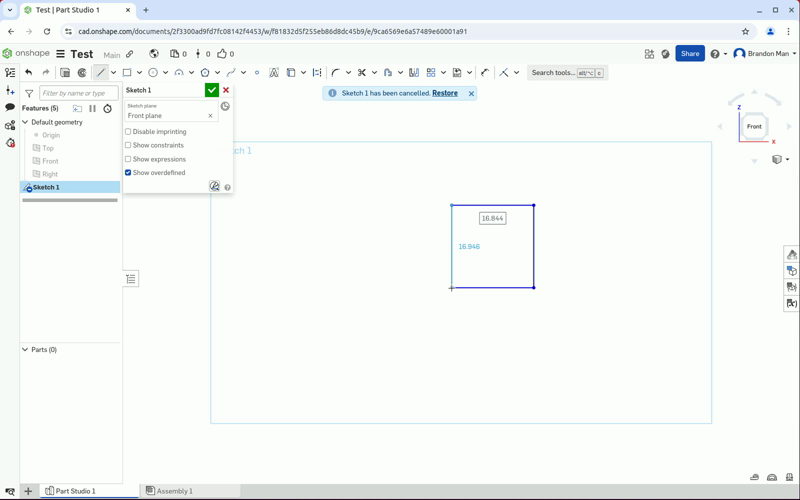
click(451, 287)
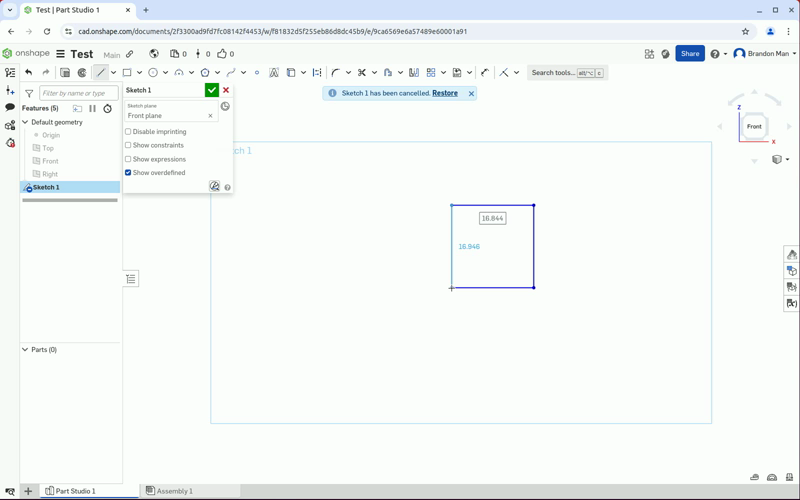
key(esc)
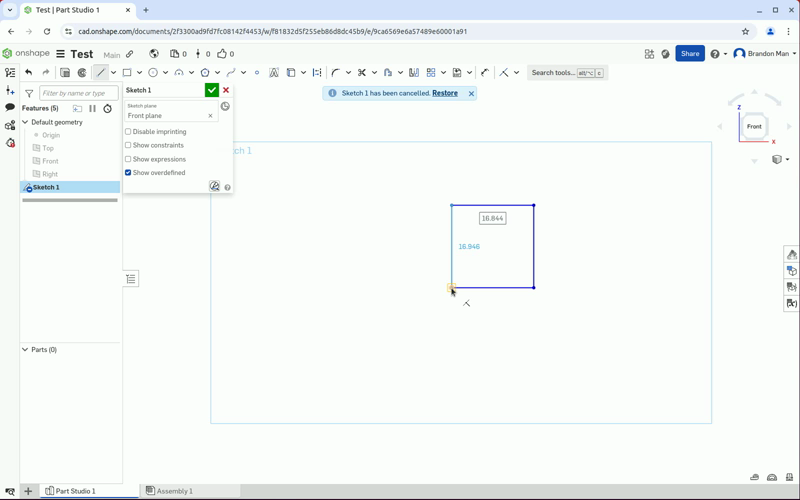
mouse_move(493, 282)
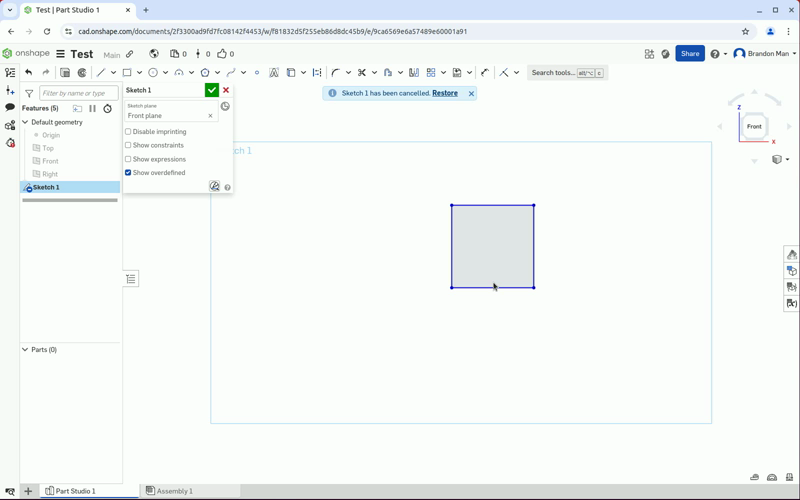
click(493, 282)
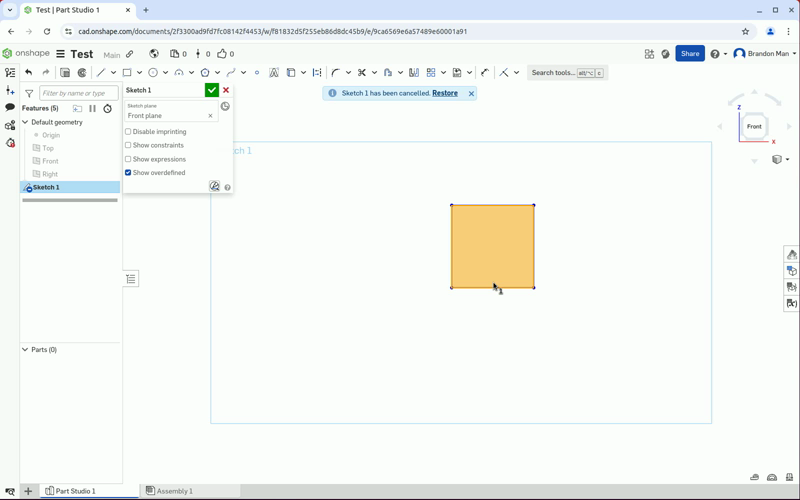
mouse_move(73, 352)
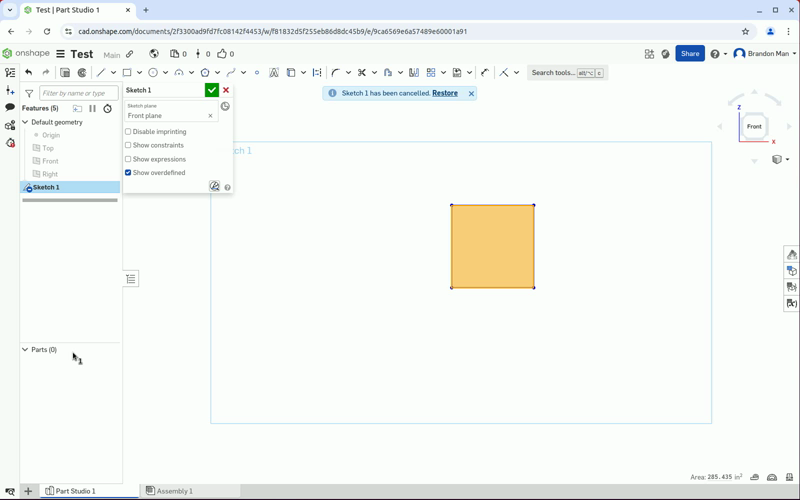
key(shift+y)
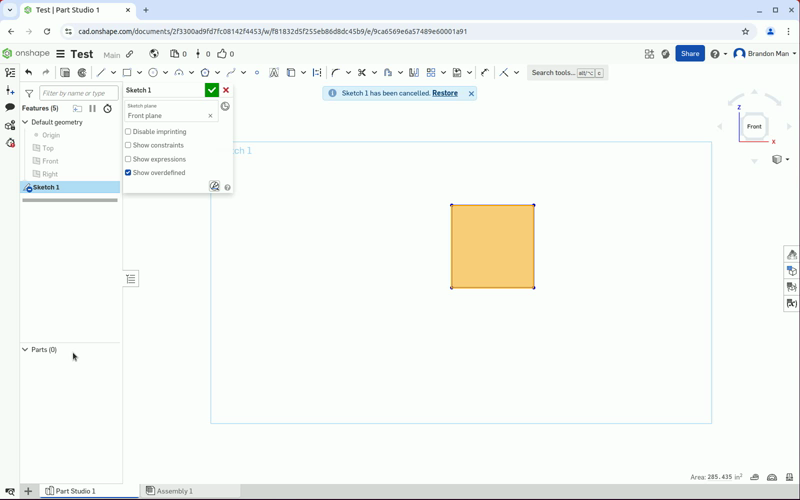
key(shift+e)
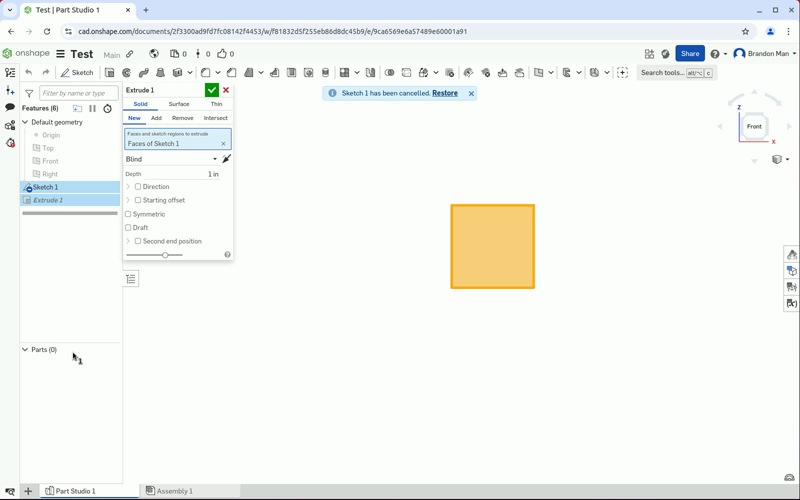
mouse_move(143, 106)
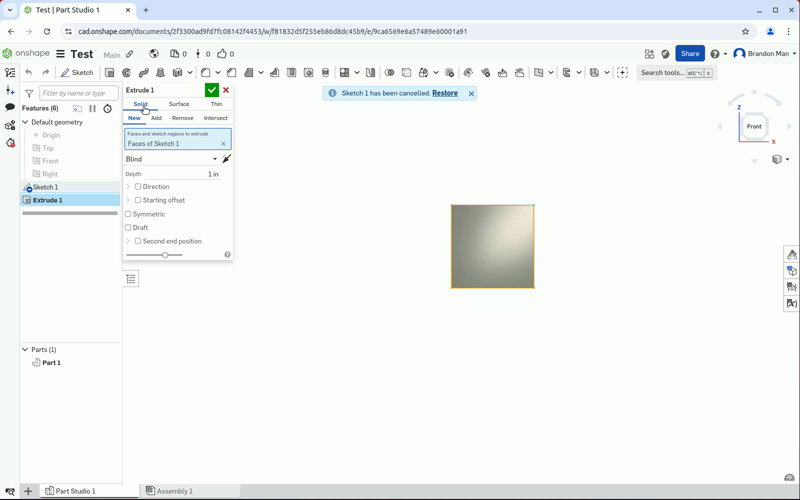
click(143, 106)
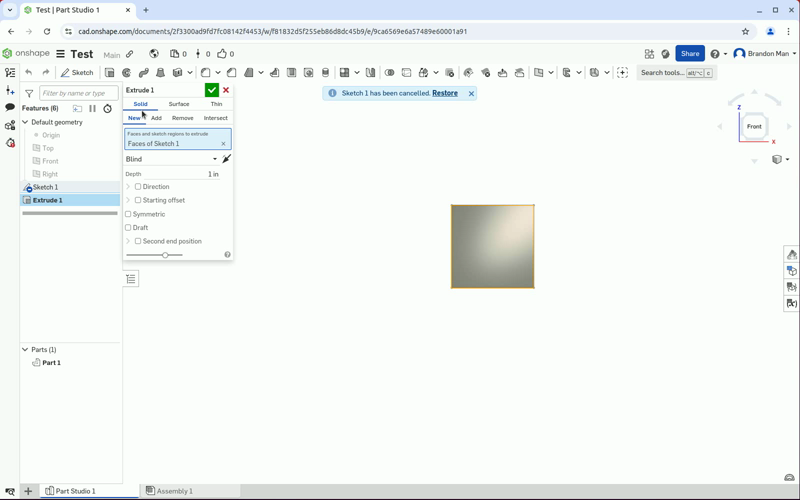
mouse_move(137, 120)
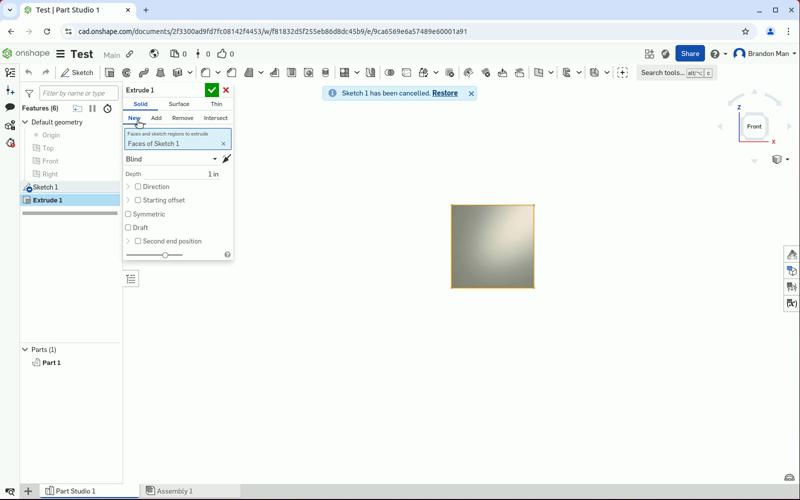
click(137, 120)
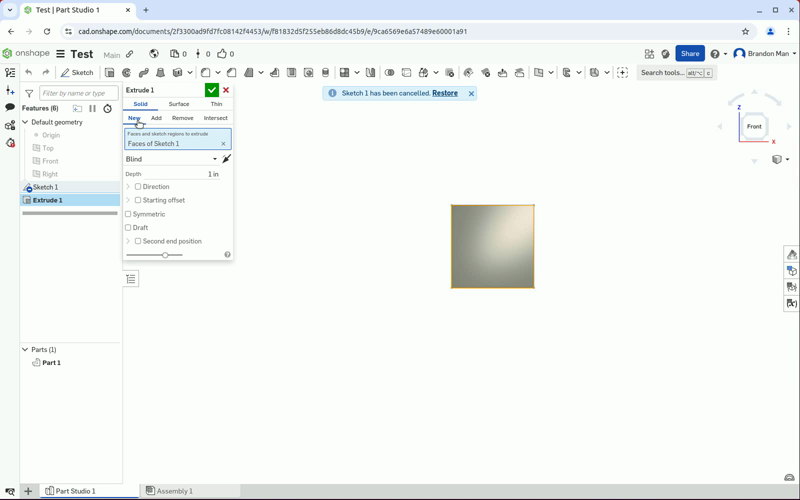
key(tab, 4)
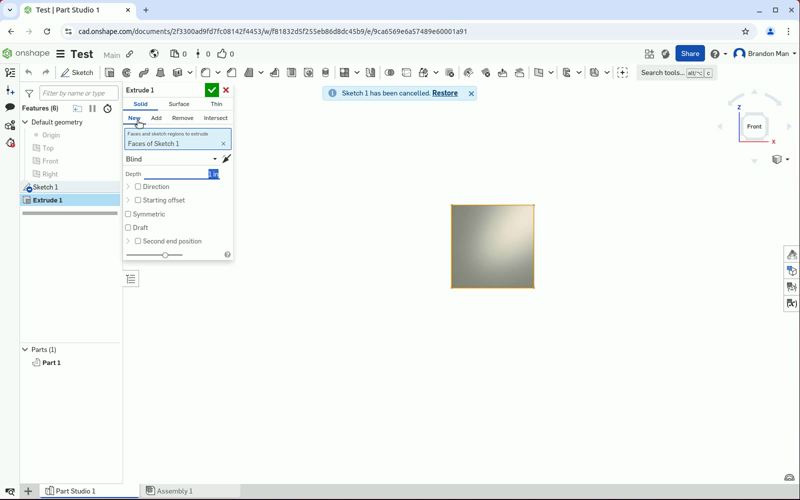
text(1.444)
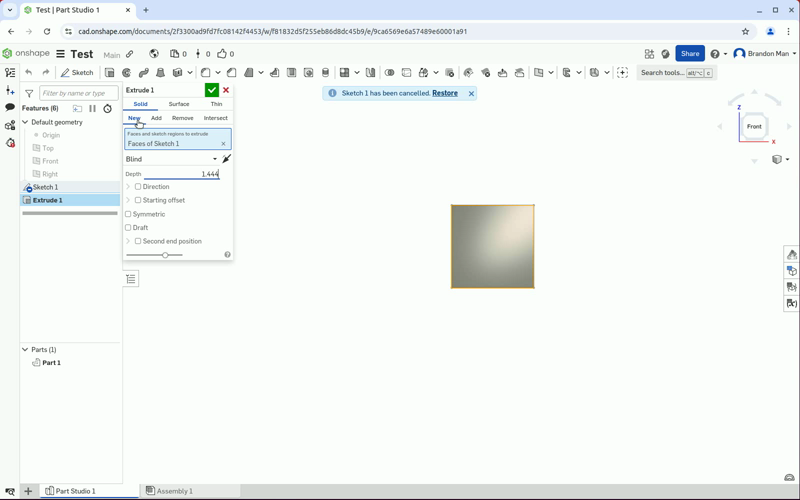
key(enter)
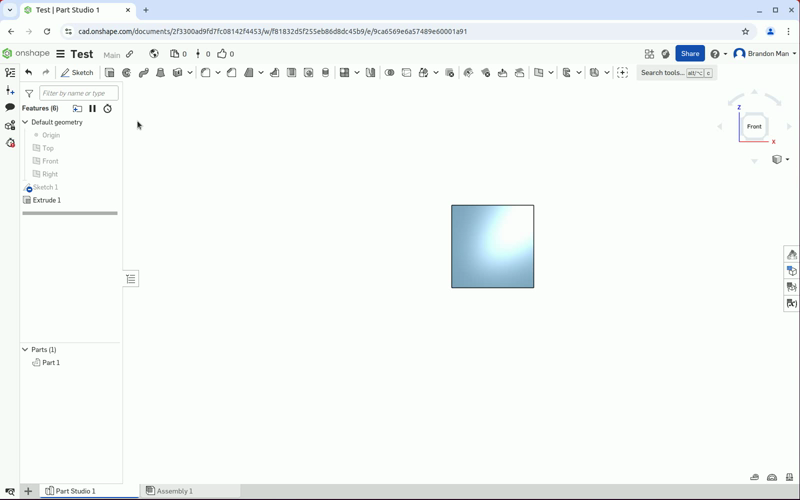
key(shift+h)
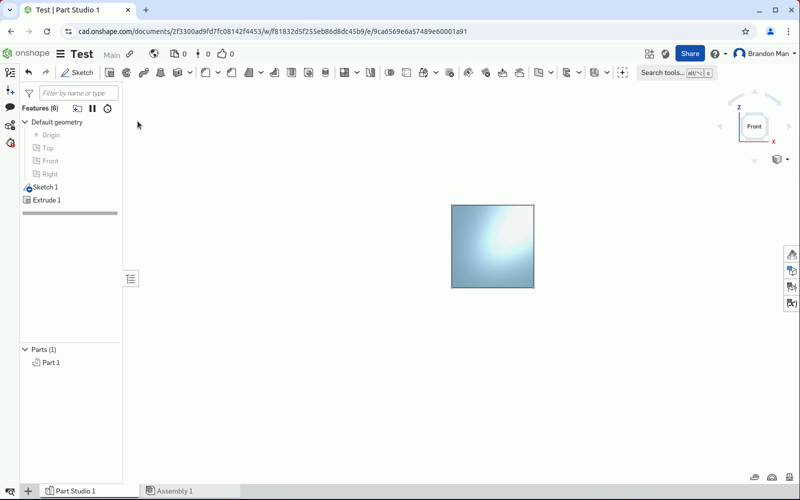
key(shift+h)
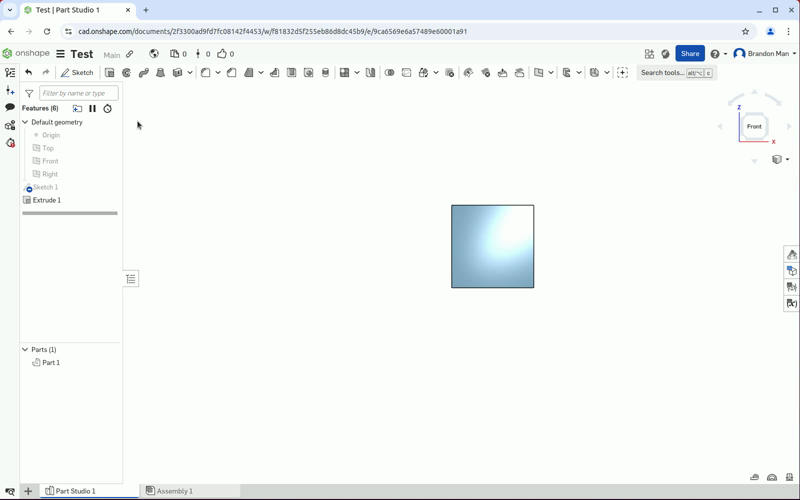
mouse_move(73, 189)
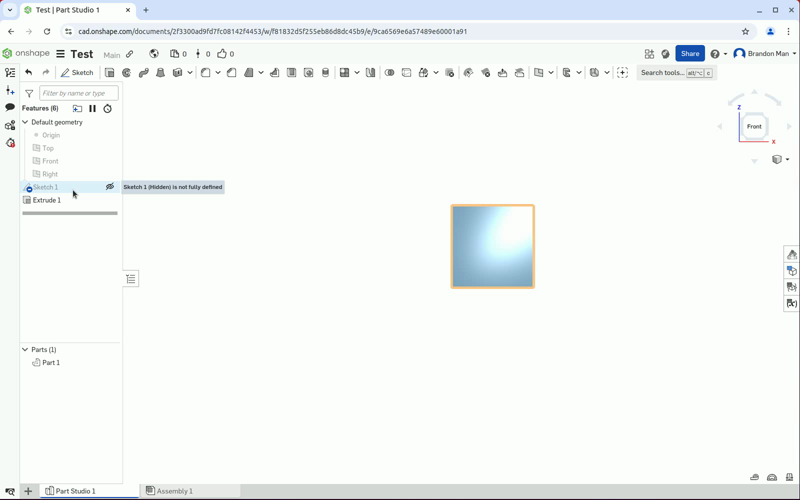
click(73, 189)
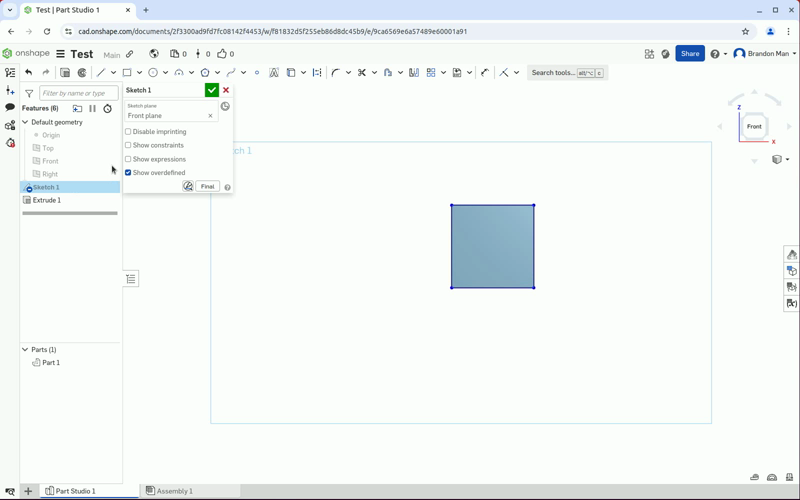
mouse_move(229, 92)
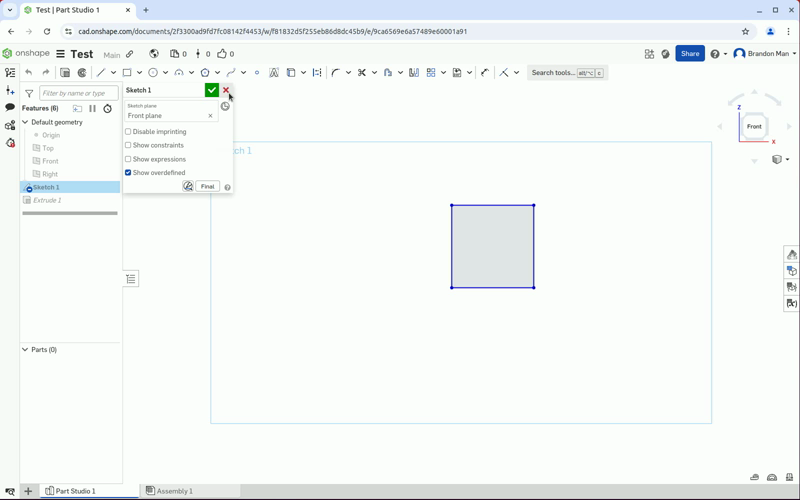
click(229, 92)
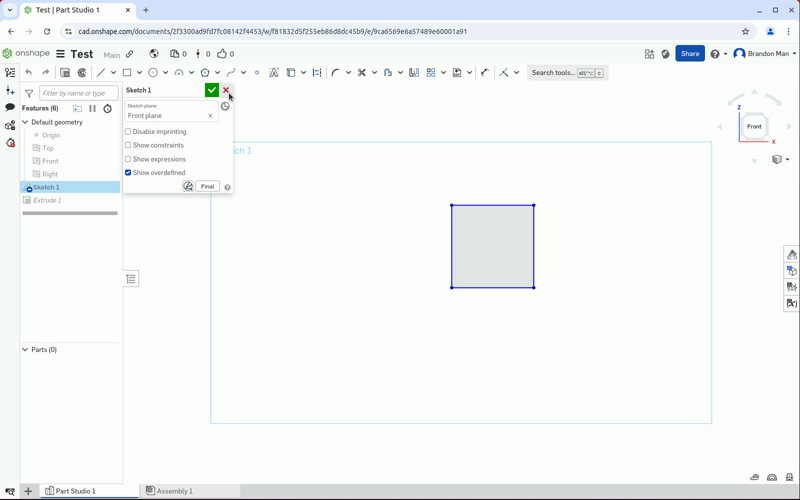
key(shift+s)
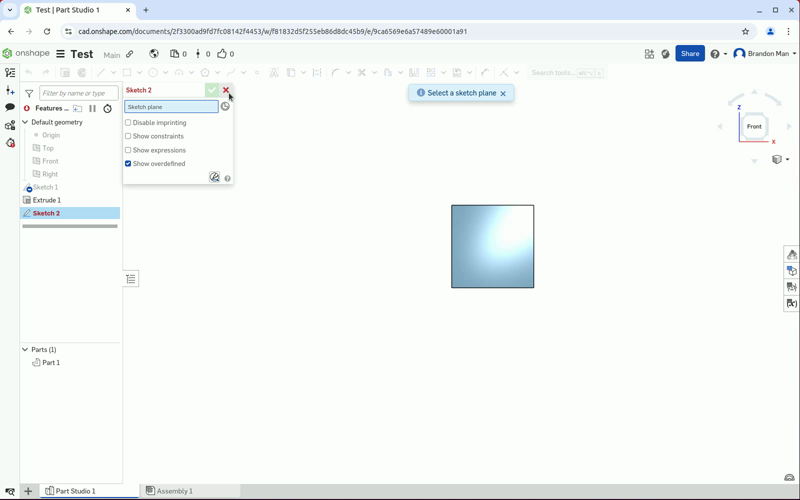
mouse_move(73, 163)
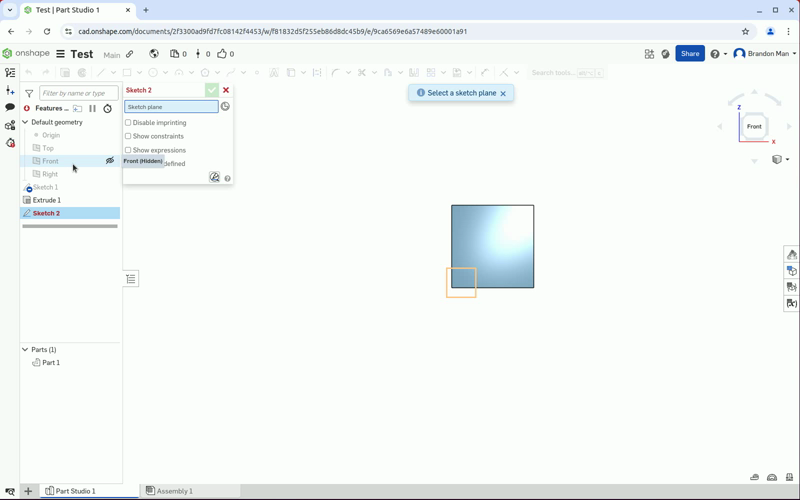
click(73, 163)
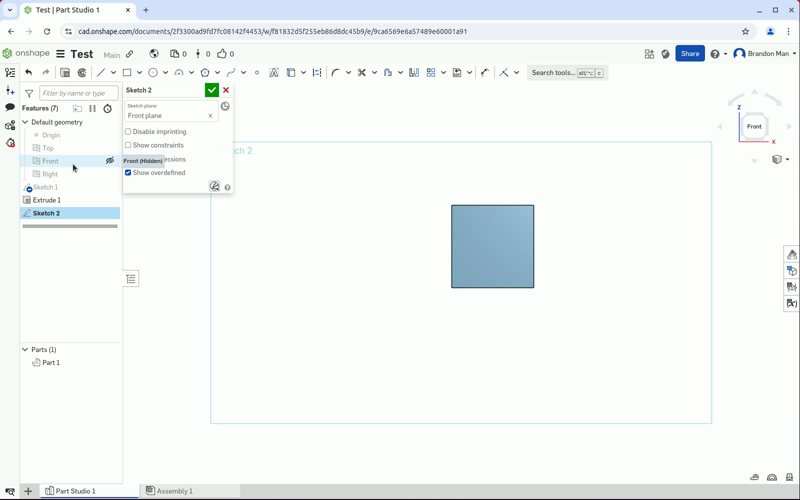
mouse_move(73, 352)
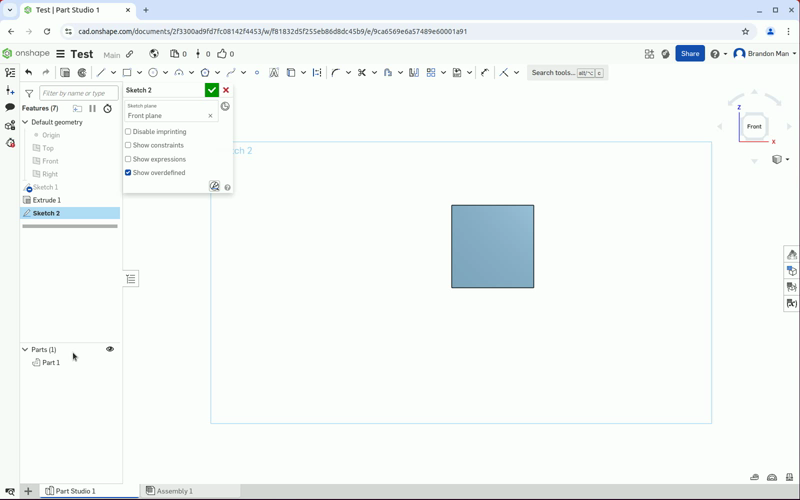
key(y)
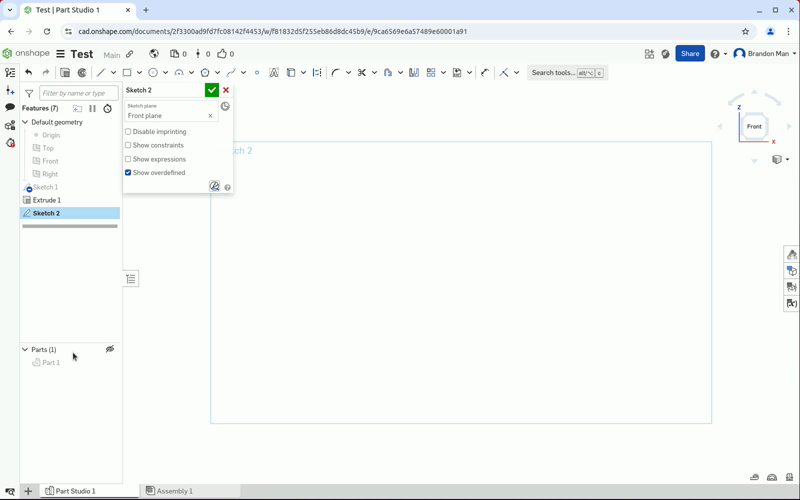
key(l)
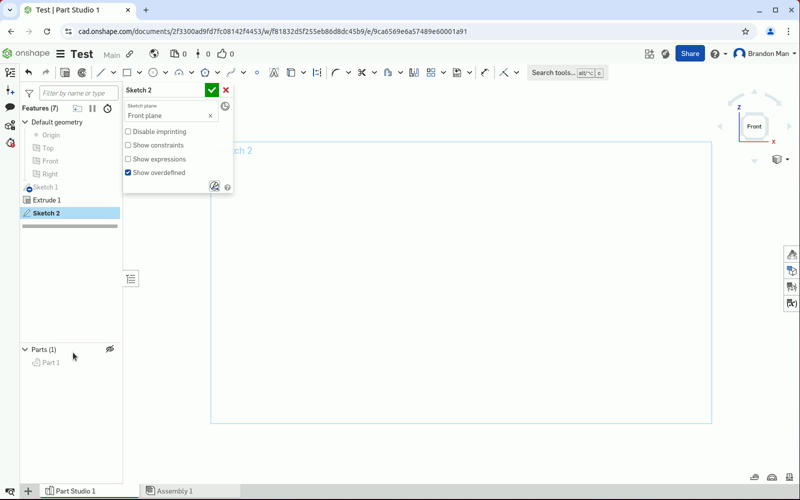
key_down(shift)
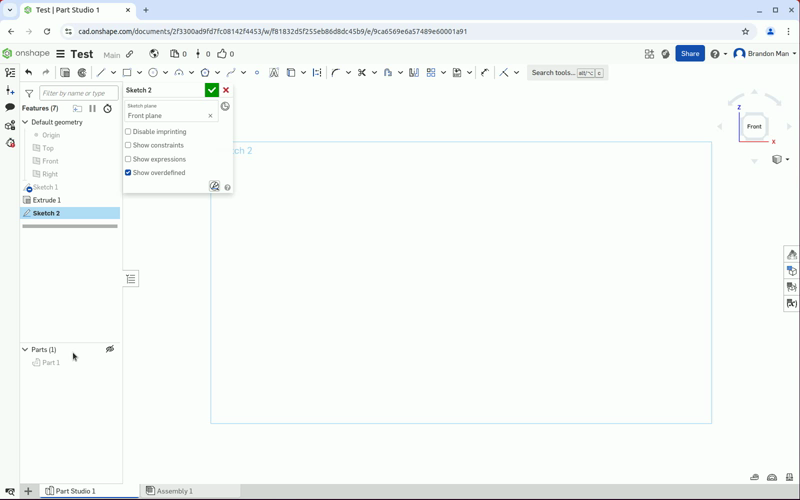
mouse_move(451, 206)
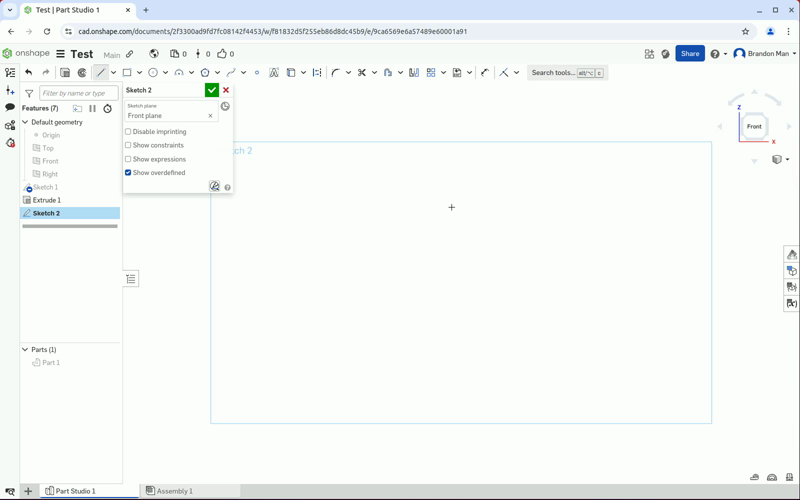
click(451, 206)
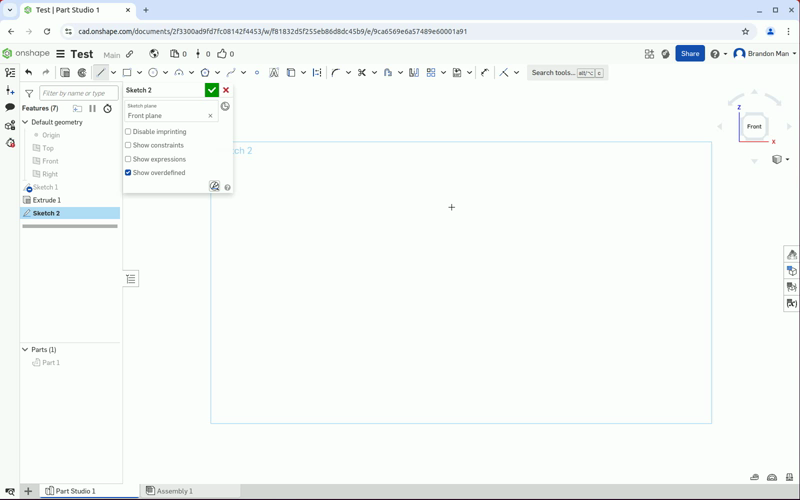
key_up(shift)
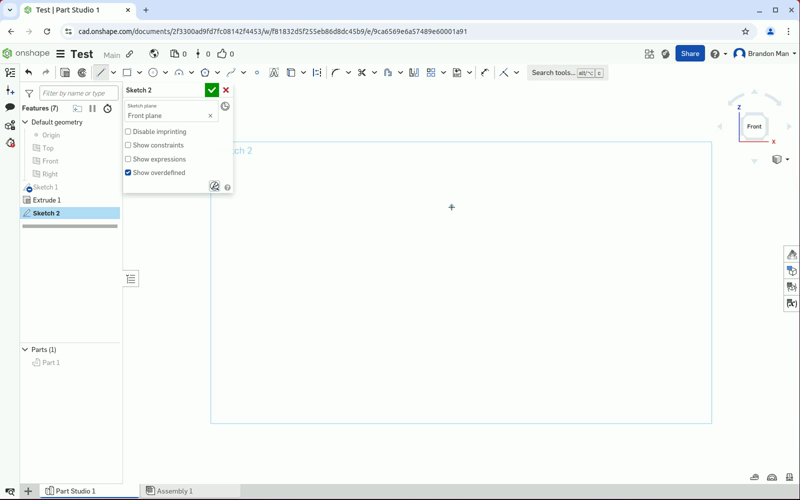
key_down(shift)
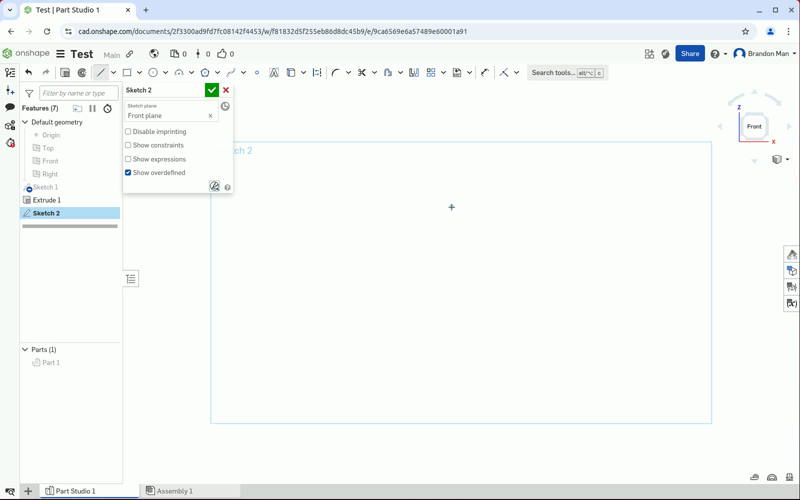
mouse_move(533, 206)
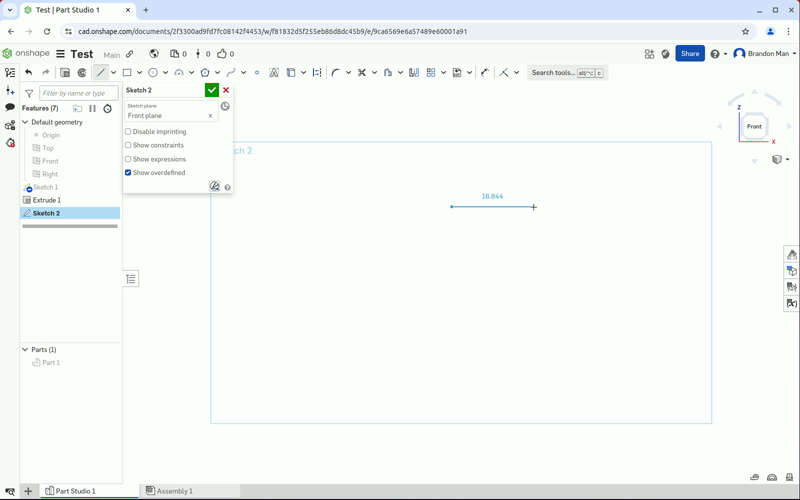
click(533, 206)
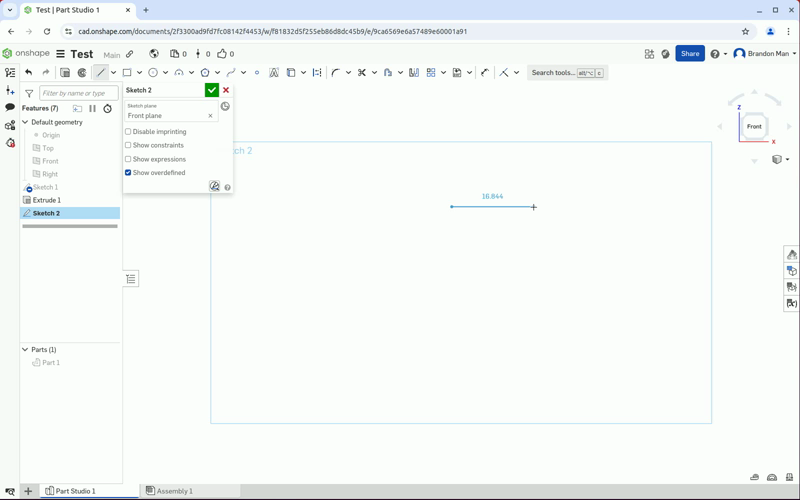
key_up(shift)
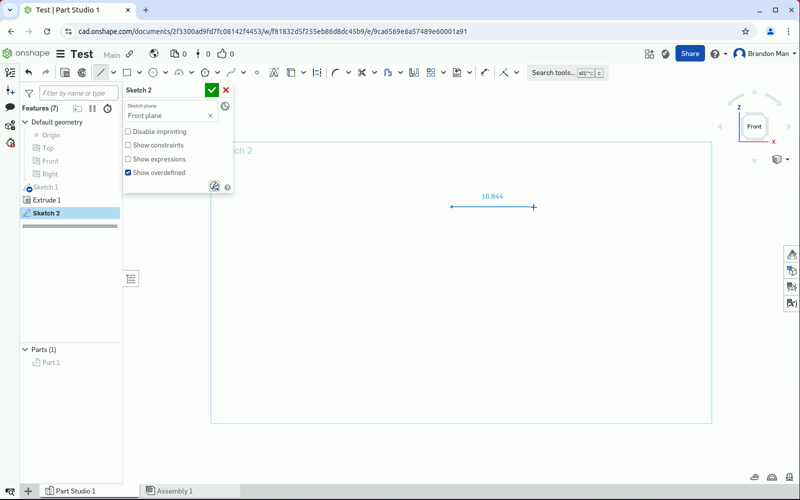
key_down(shift)
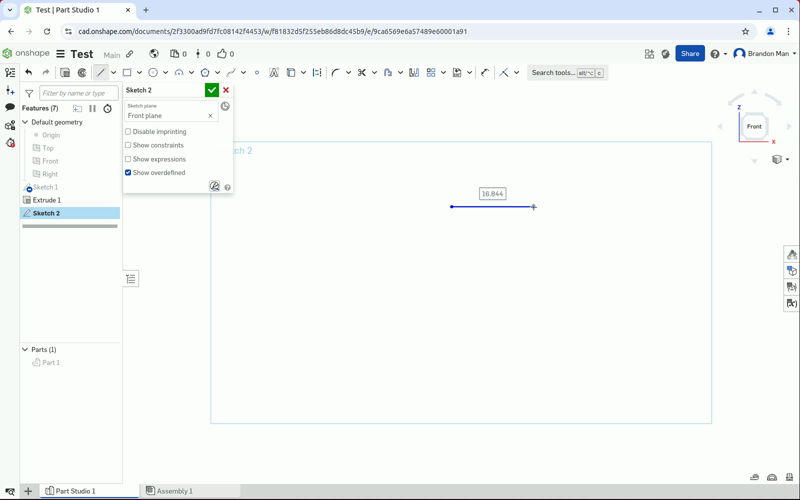
mouse_move(563, 206)
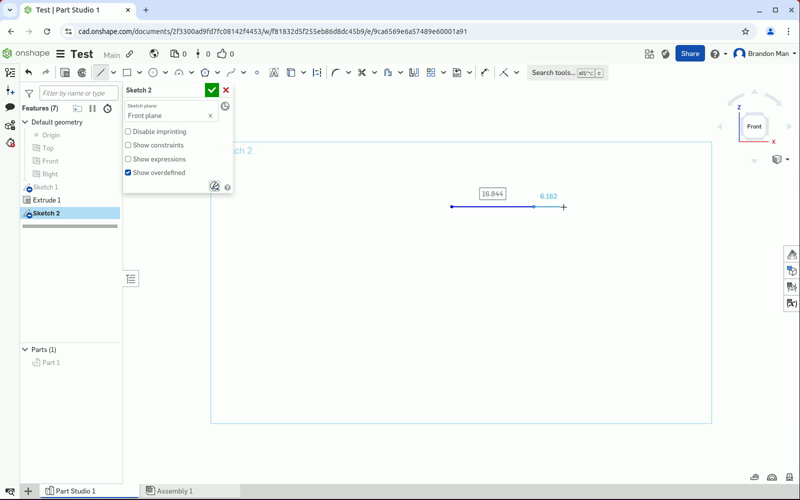
mouse_move(533, 170)
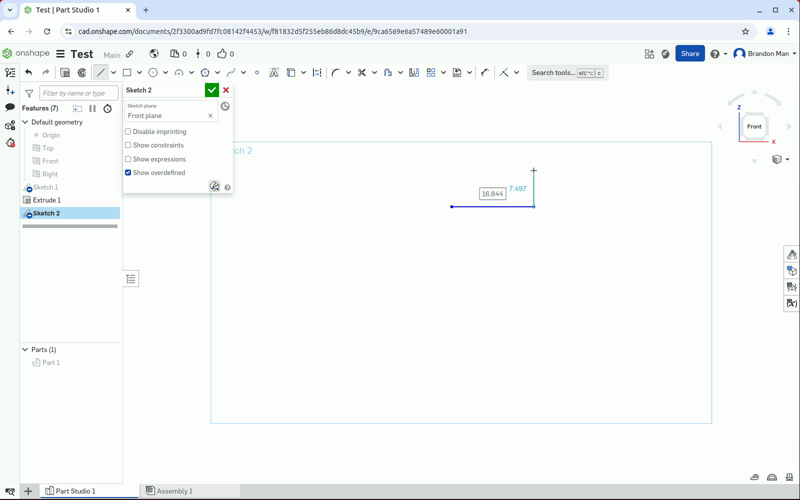
click(533, 170)
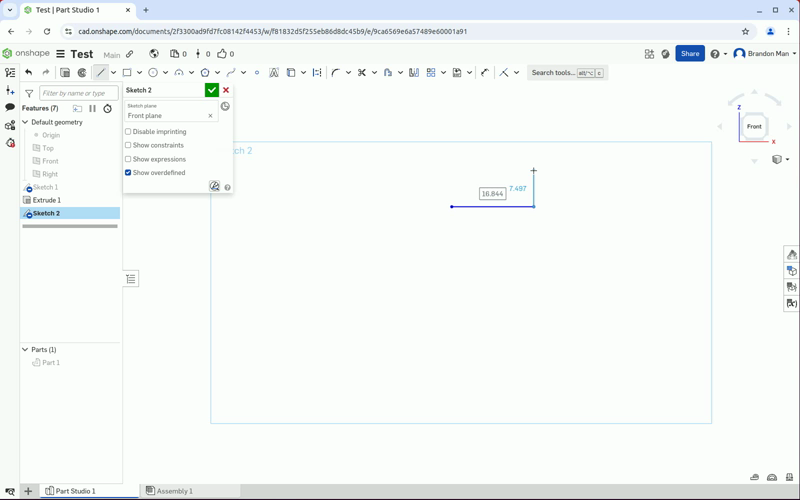
key_up(shift)
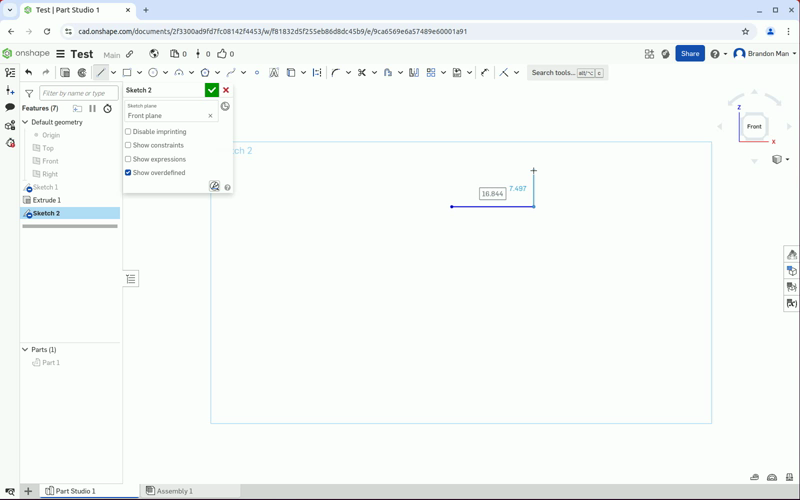
key_down(shift)
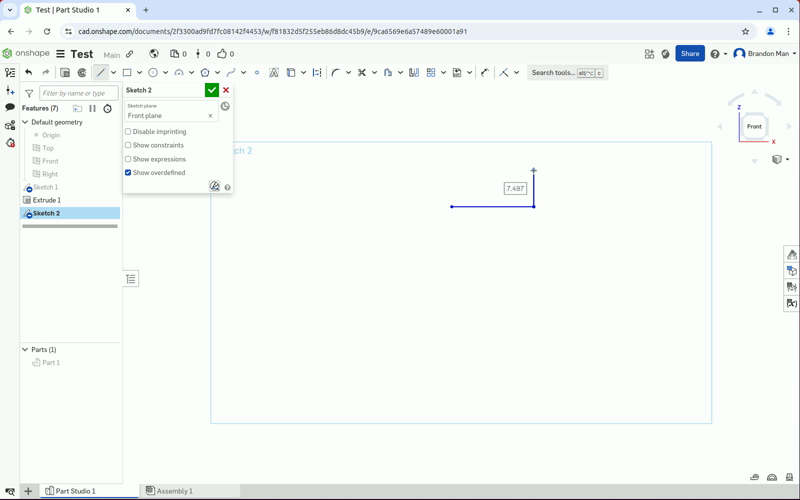
mouse_move(563, 170)
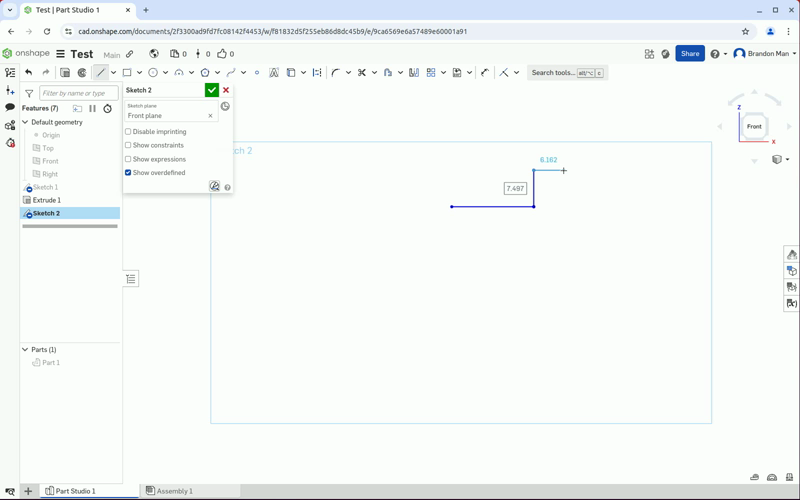
mouse_move(487, 170)
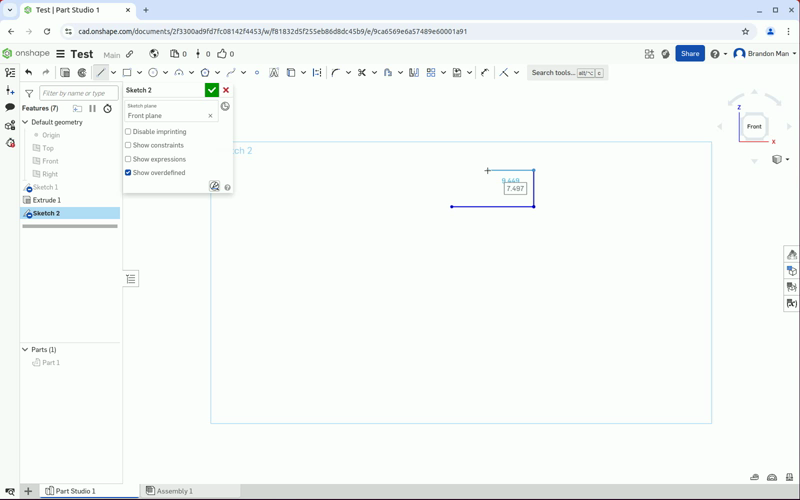
click(487, 170)
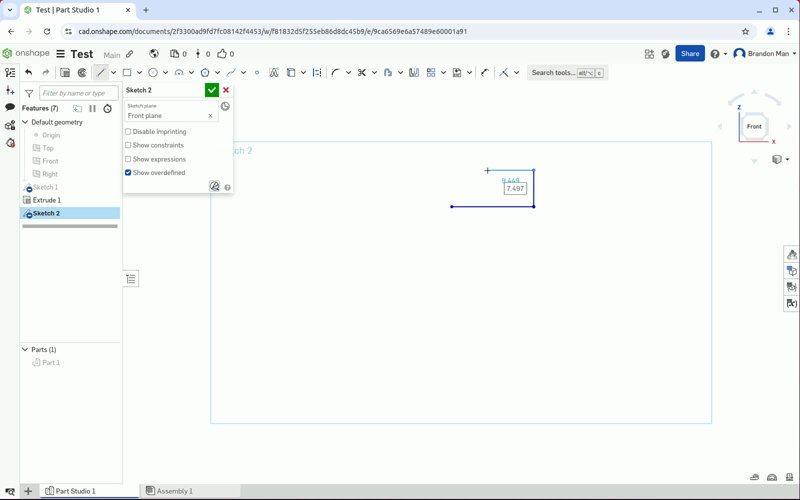
key_up(shift)
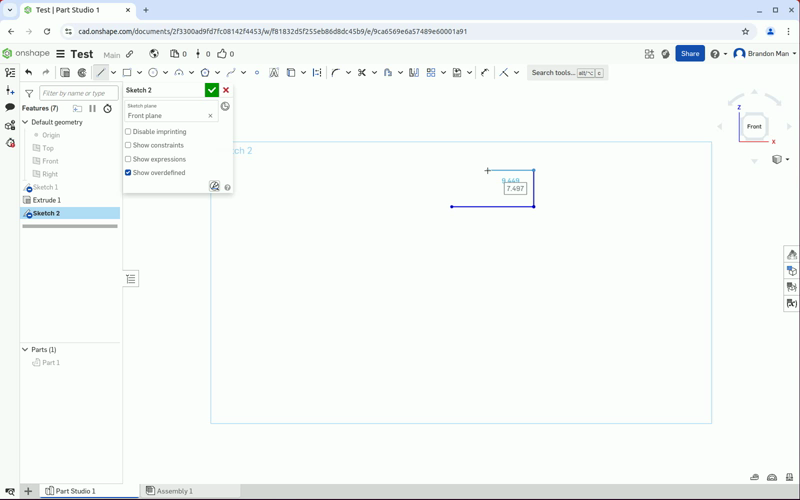
mouse_move(517, 170)
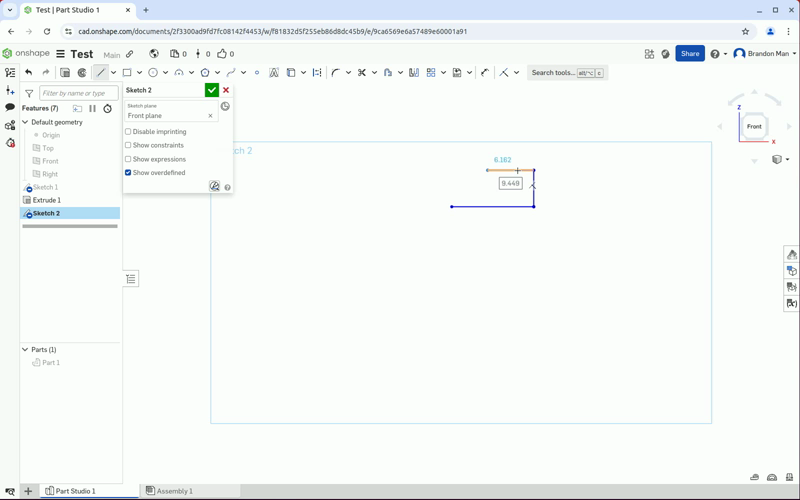
key_down(shift)
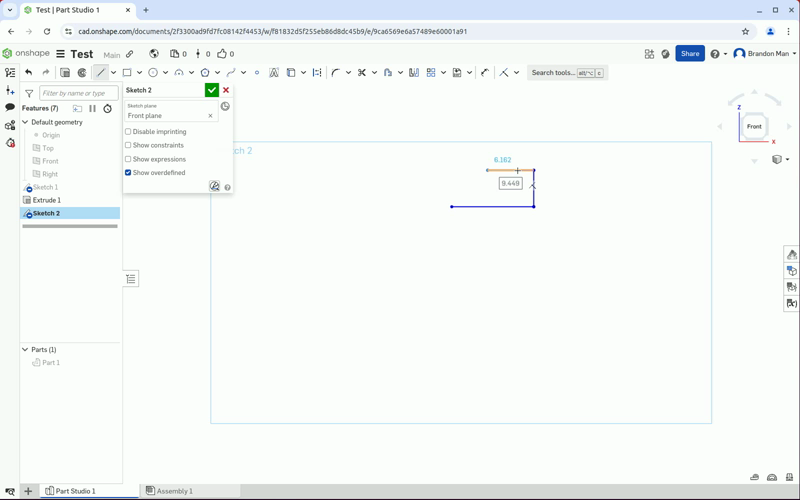
mouse_move(451, 206)
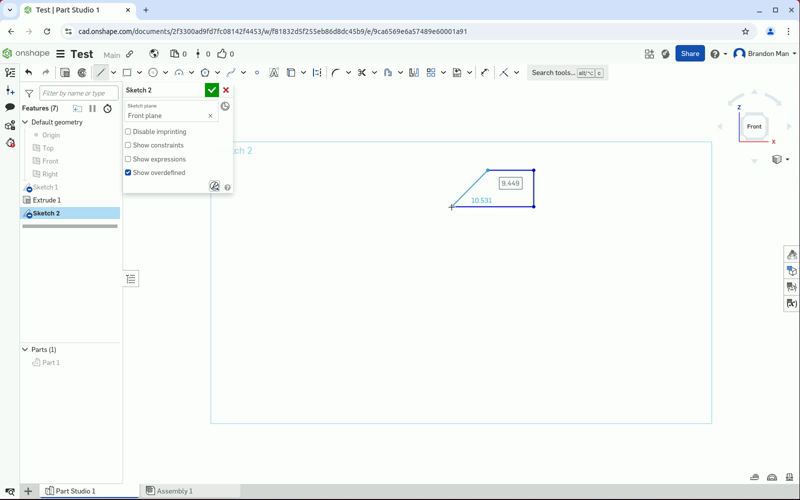
key_up(shift)
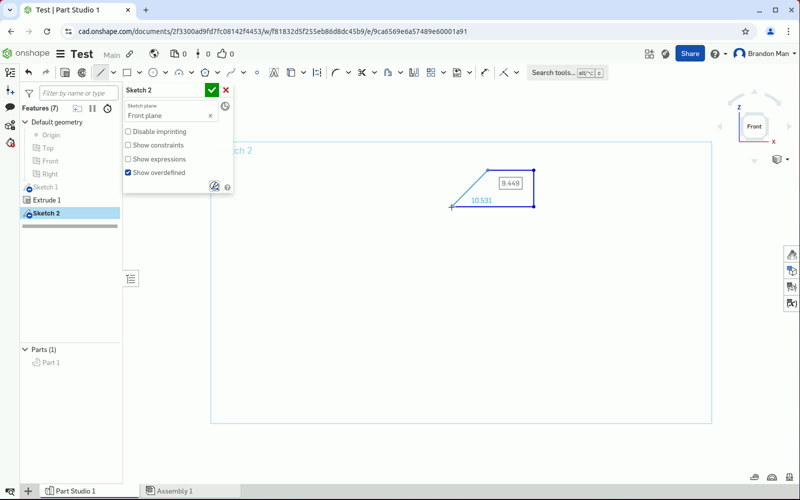
click(451, 206)
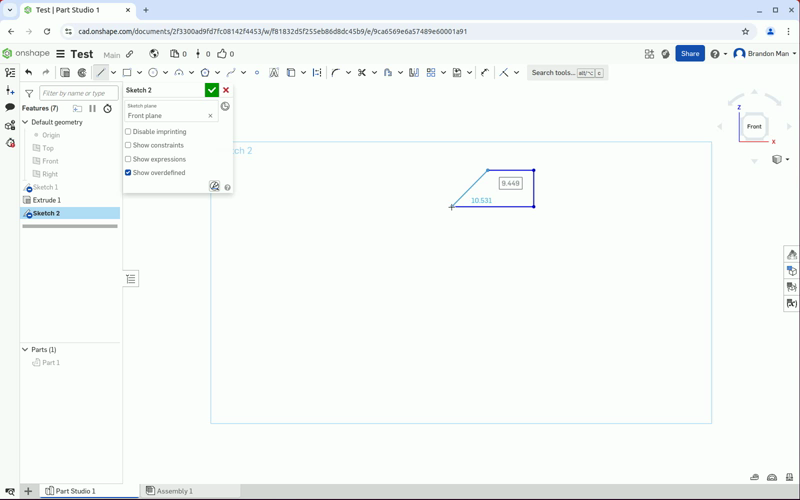
key(esc)
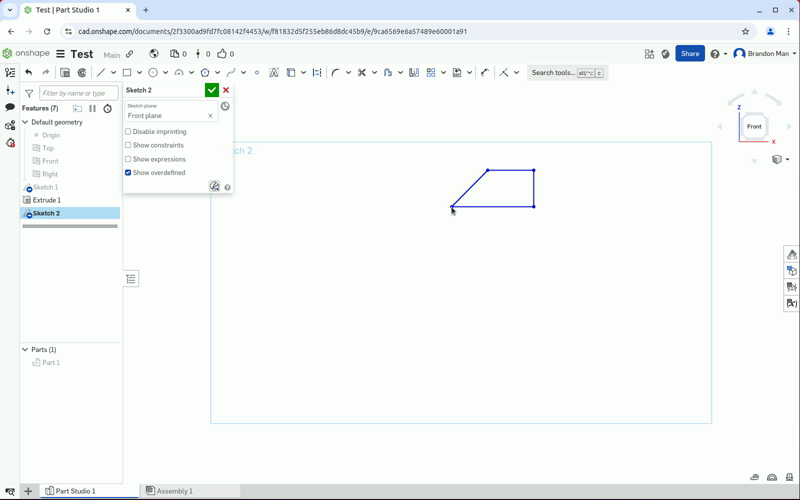
mouse_move(506, 182)
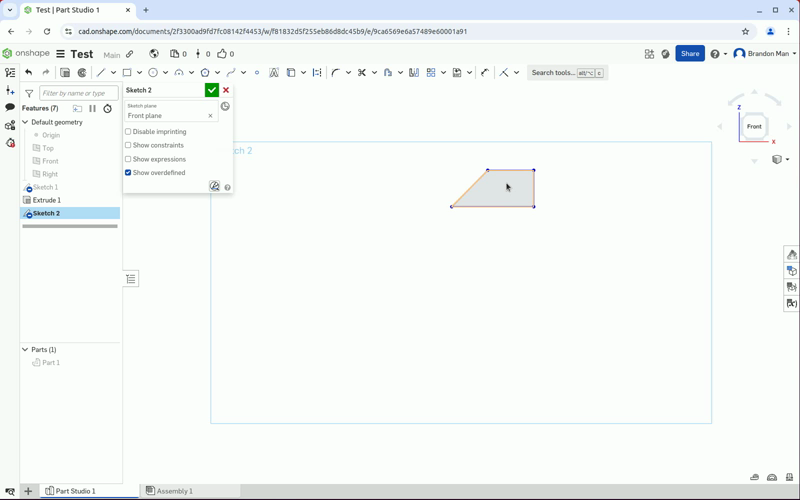
click(506, 182)
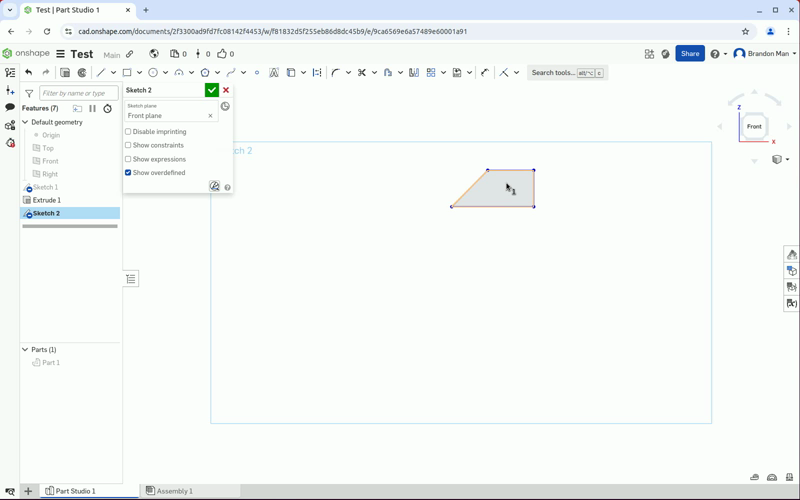
mouse_move(73, 352)
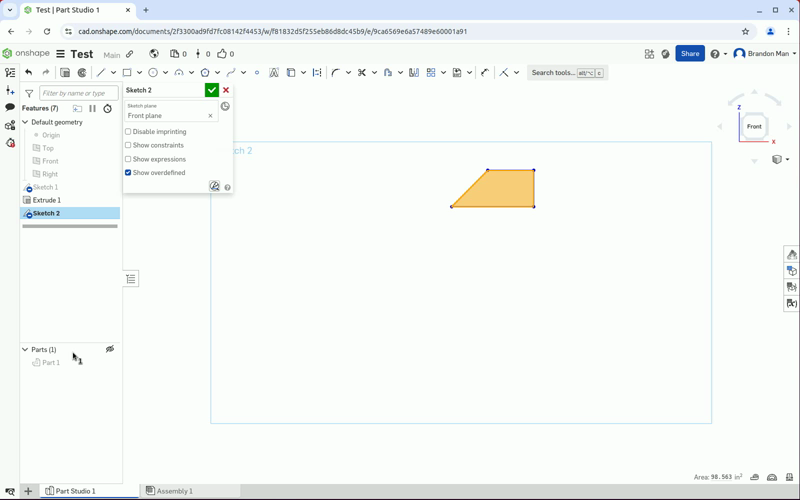
key(shift+y)
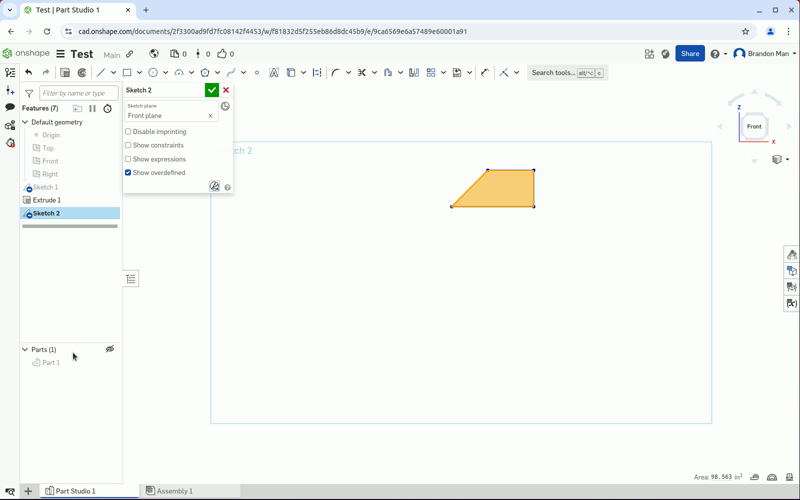
key(shift+e)
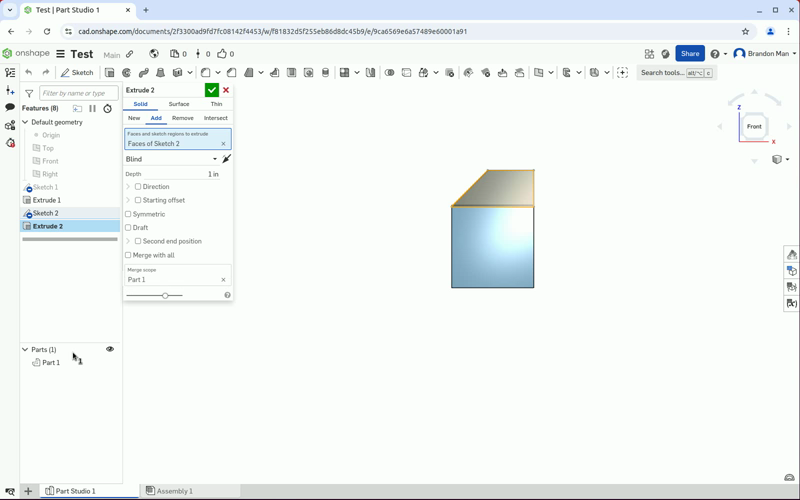
mouse_move(143, 106)
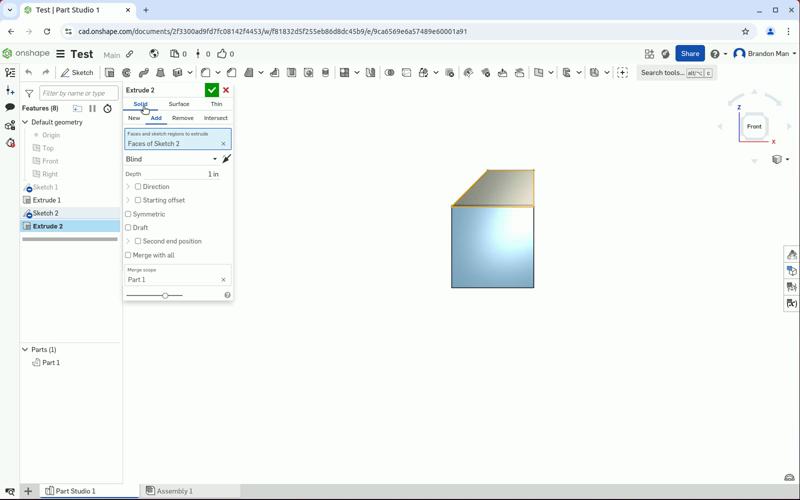
click(143, 106)
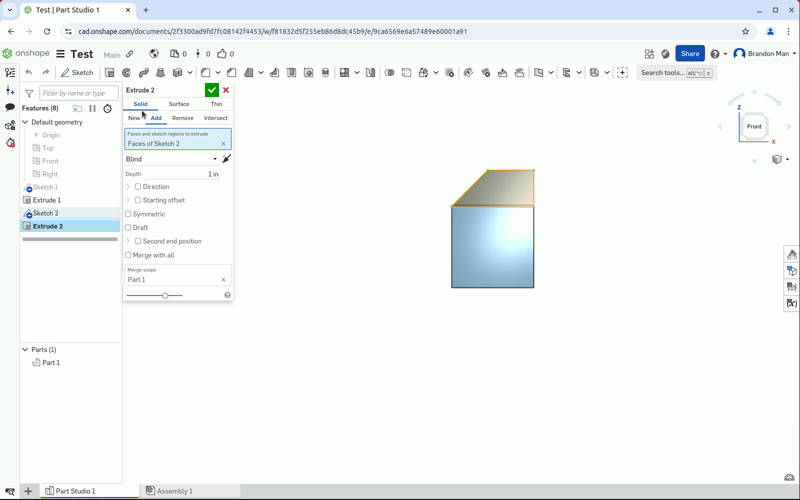
mouse_move(137, 120)
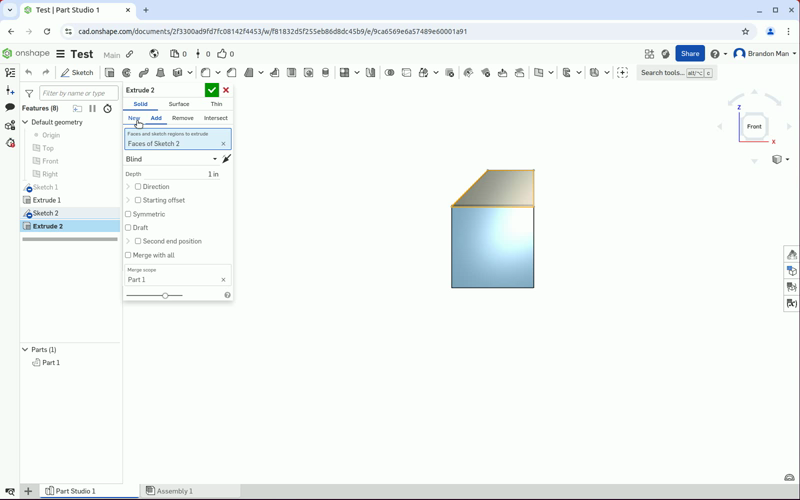
click(137, 120)
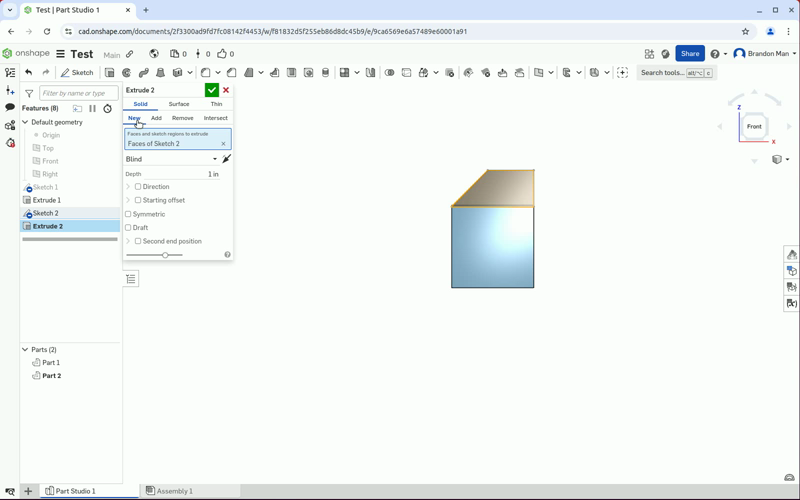
key(tab, 4)
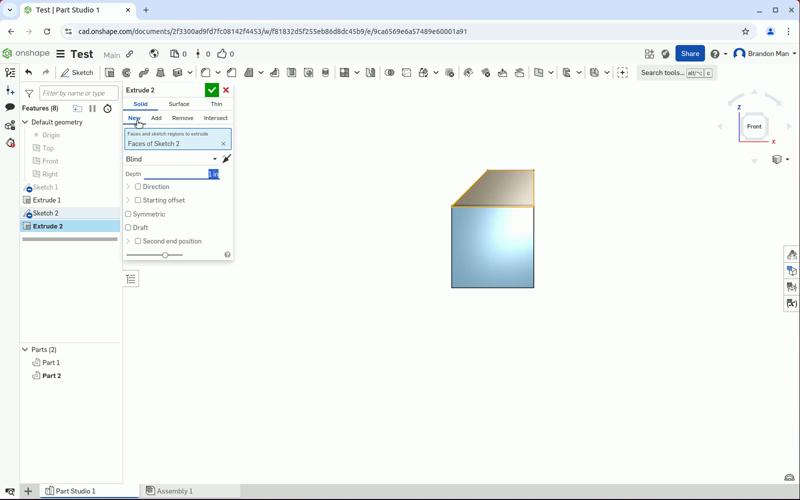
text(1.444)
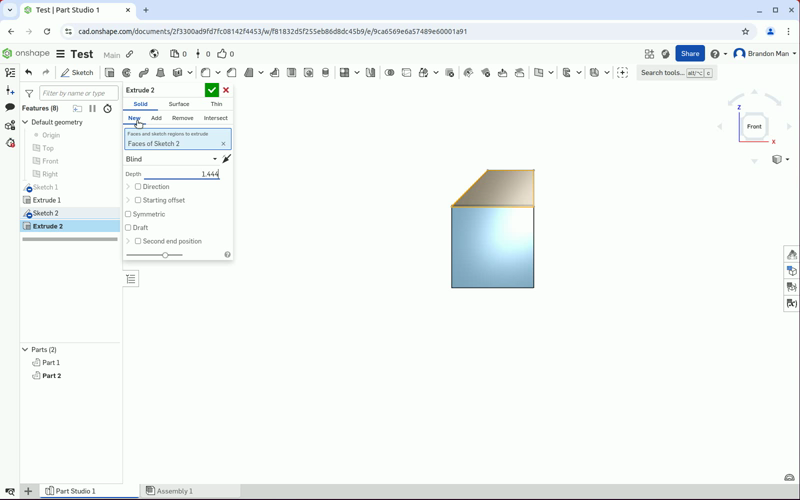
key(enter)
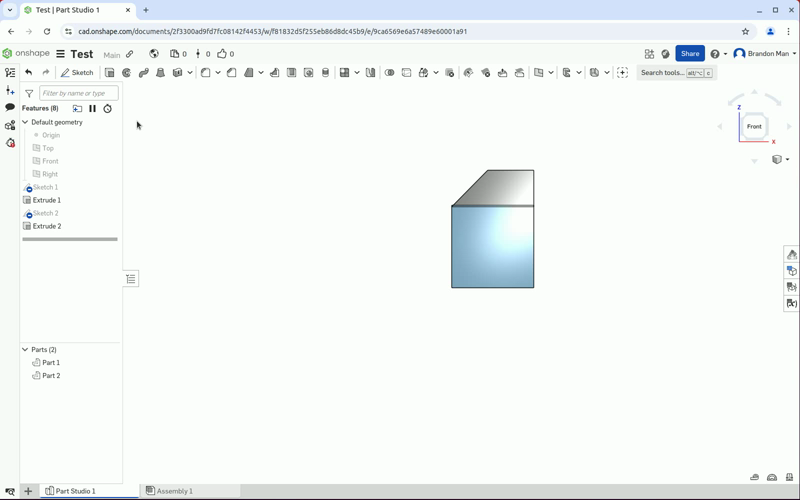
key(shift+h)
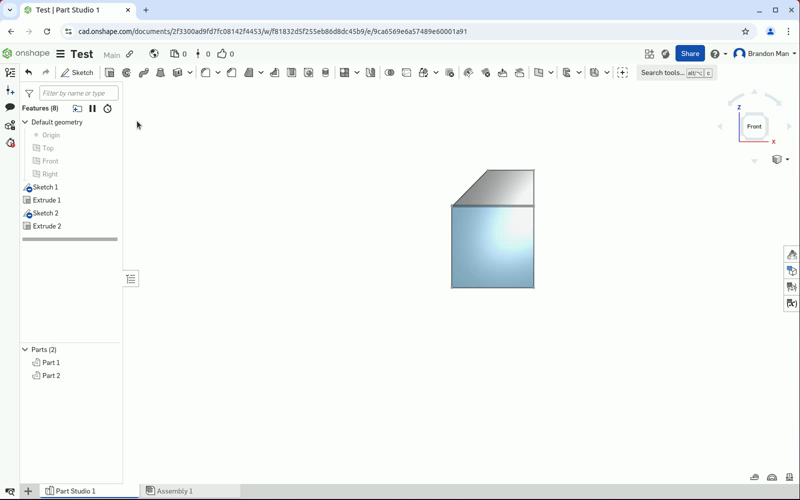
key(shift+h)
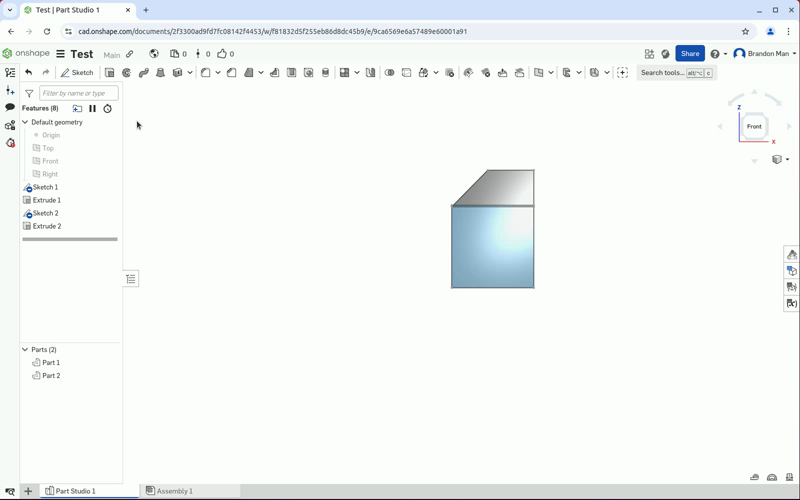
key(shift+7)
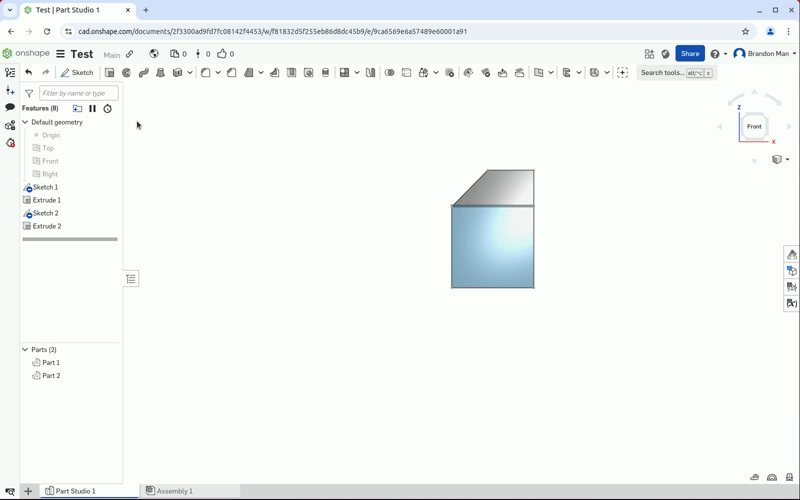
key(left, 2)
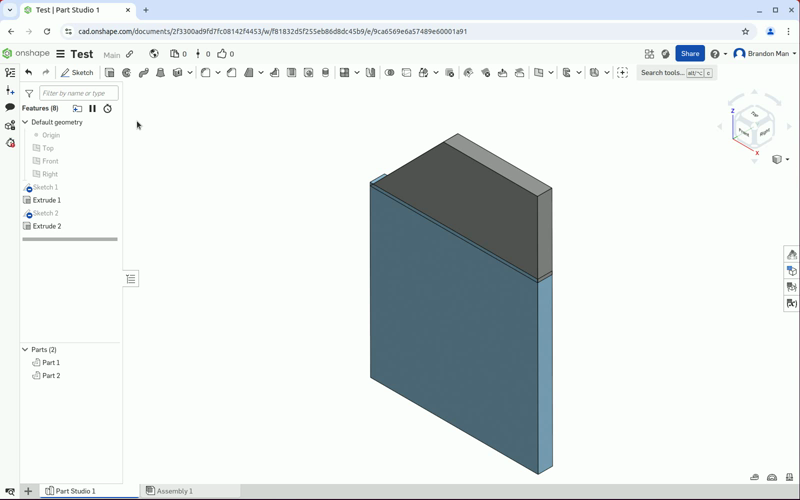
key(down, 2)
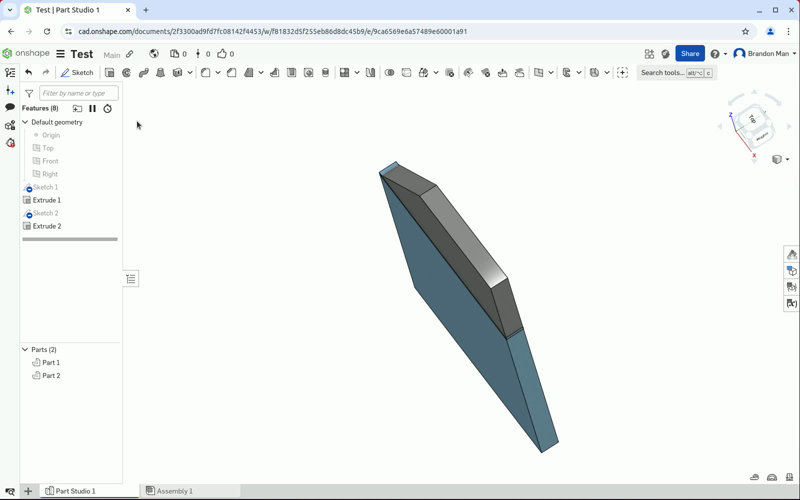
key(up, 2)
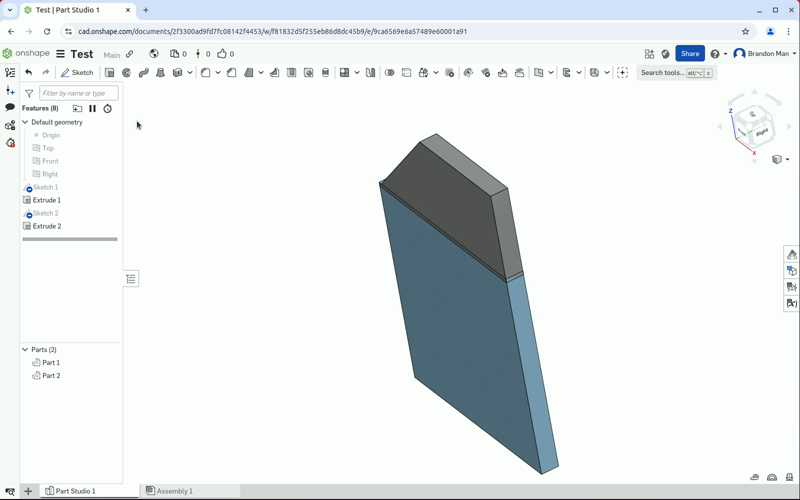
key(right, 2)
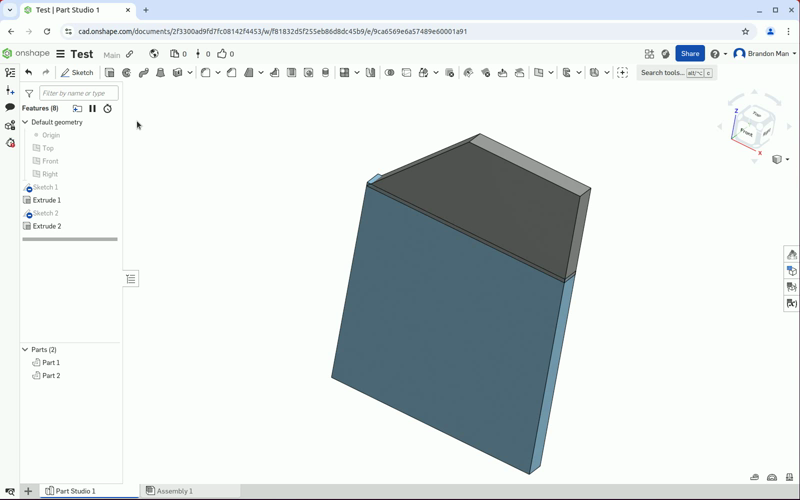
mouse_move(73, 189)
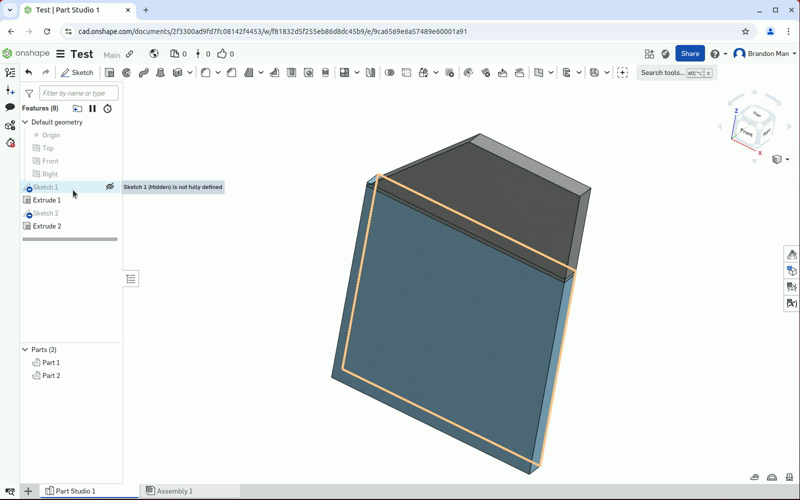
click(73, 189)